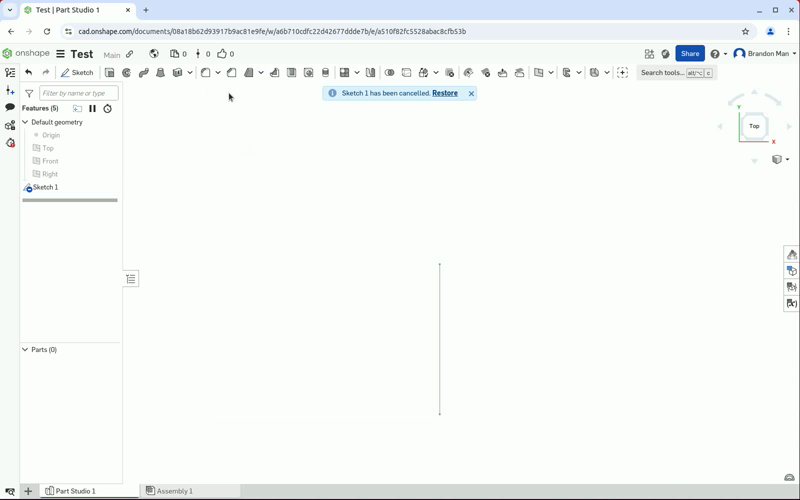
key(shift+h)
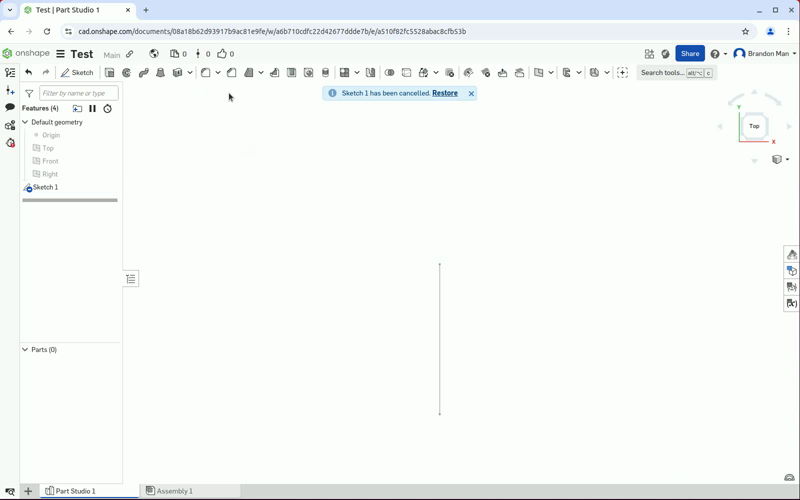
key(shift+s)
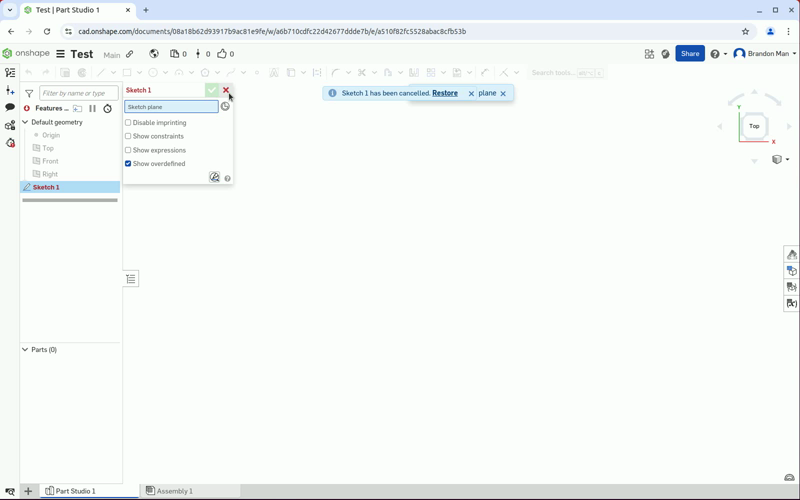
mouse_move(73, 150)
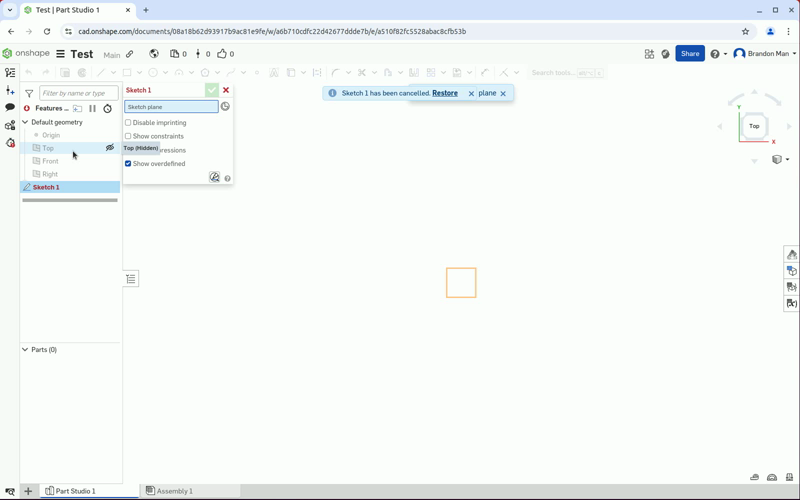
click(73, 150)
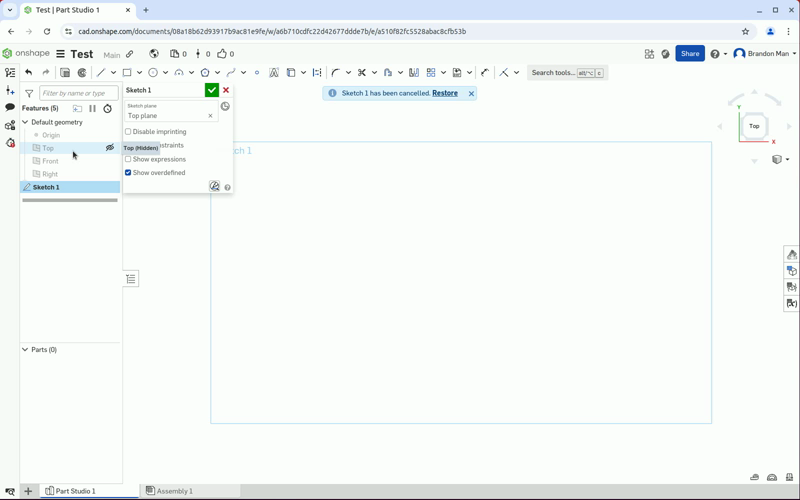
mouse_move(73, 352)
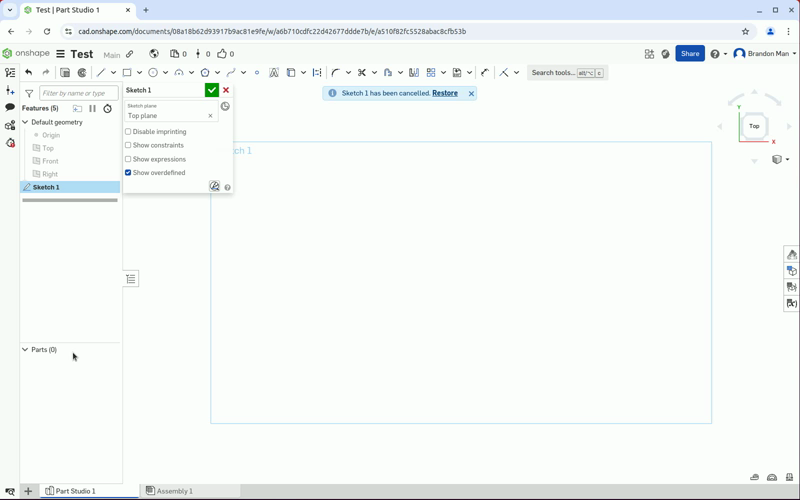
key(y)
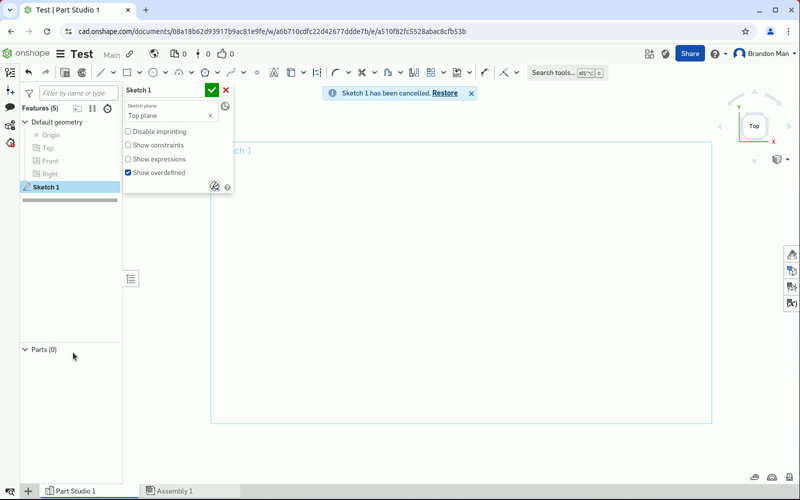
key(l)
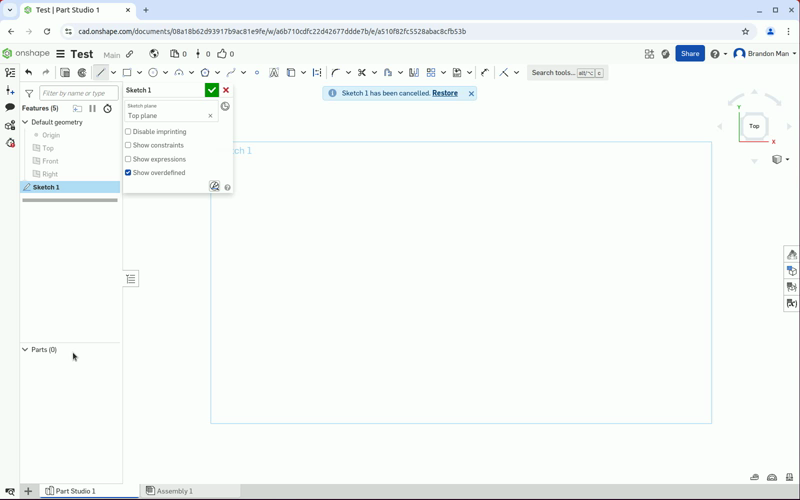
key_down(shift)
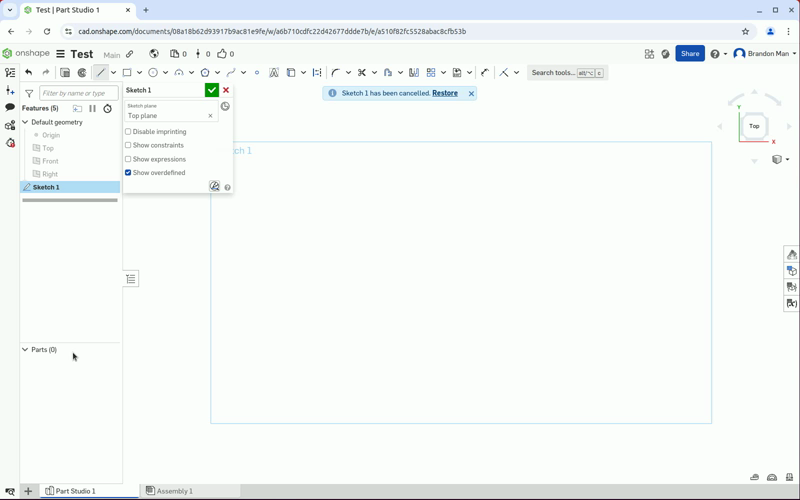
mouse_move(365, 282)
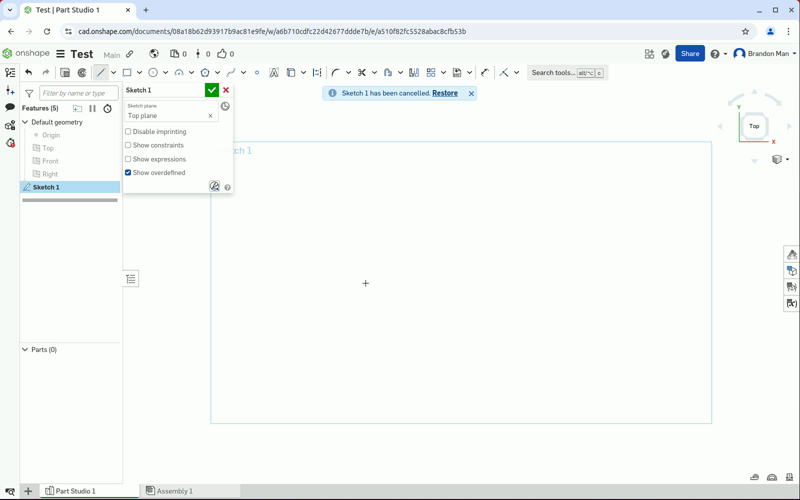
click(365, 282)
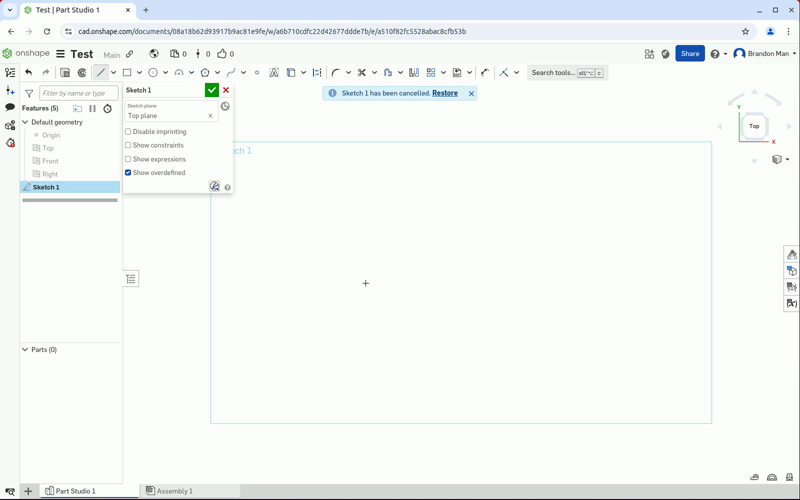
key_up(shift)
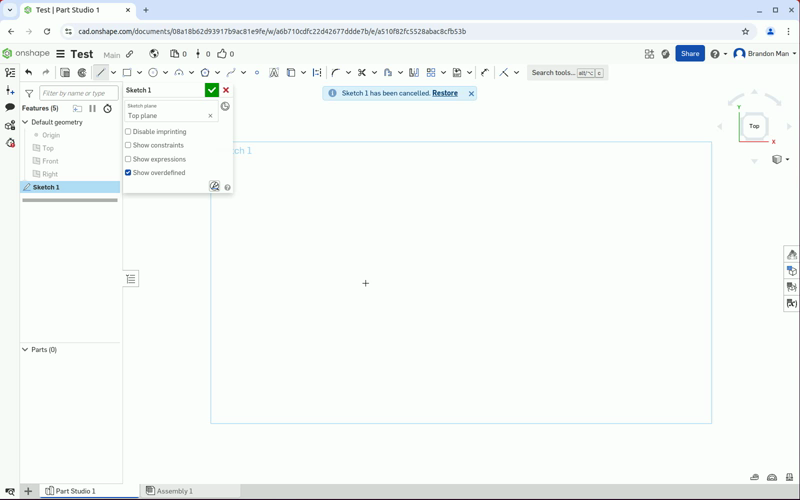
key_down(shift)
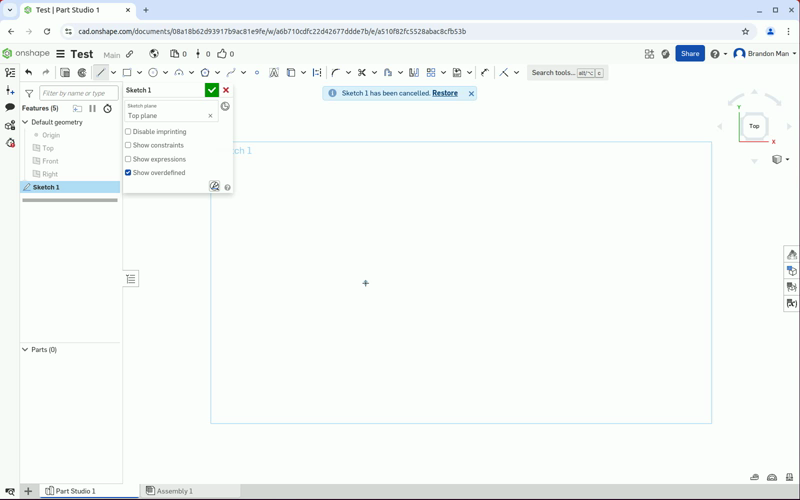
mouse_move(500, 282)
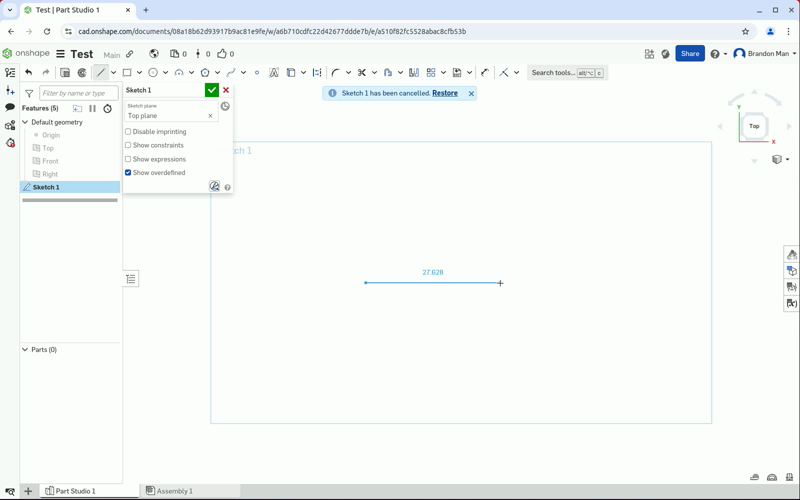
click(500, 282)
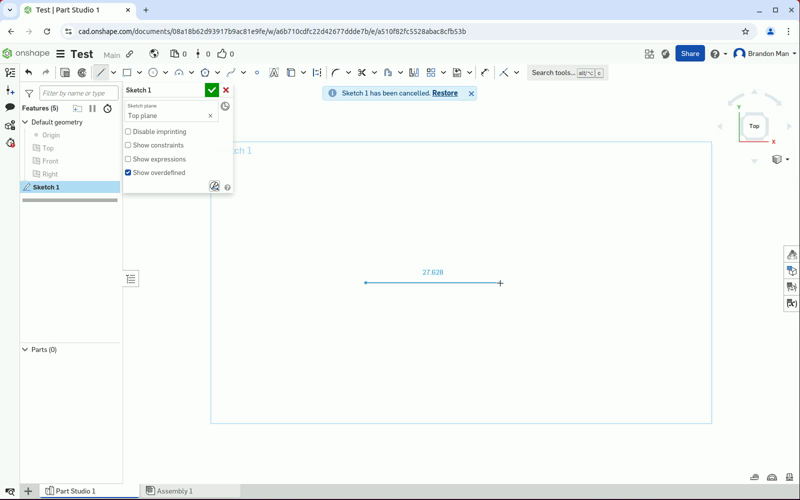
key_up(shift)
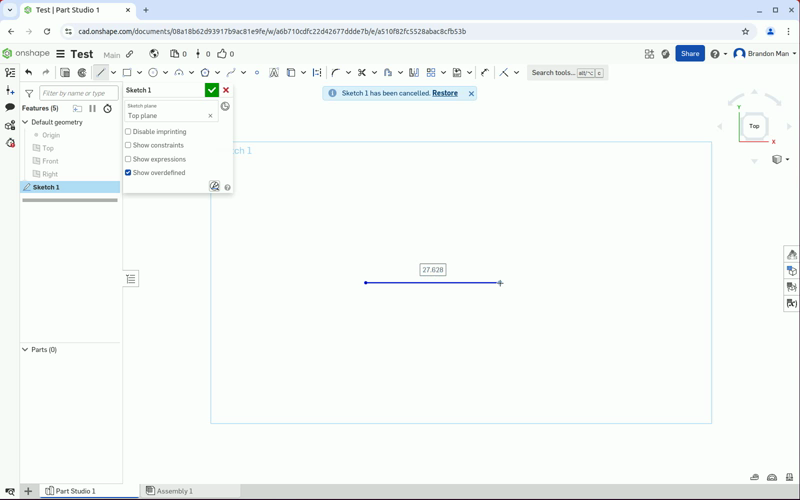
key_down(shift)
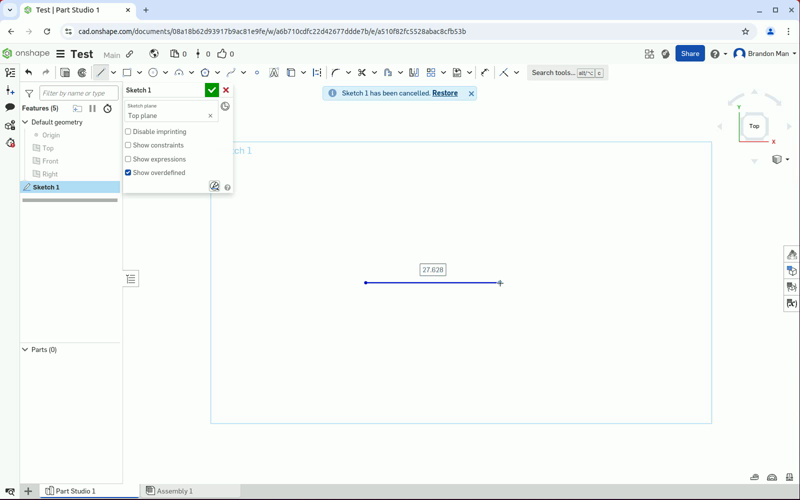
mouse_move(500, 193)
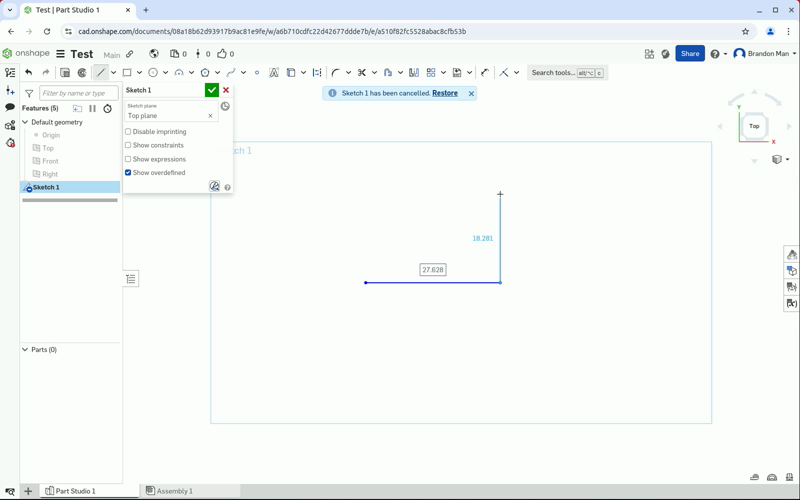
click(500, 193)
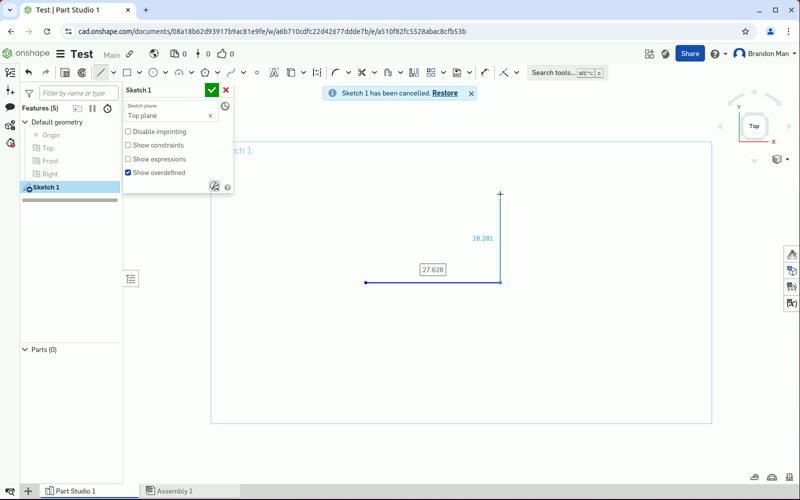
key_up(shift)
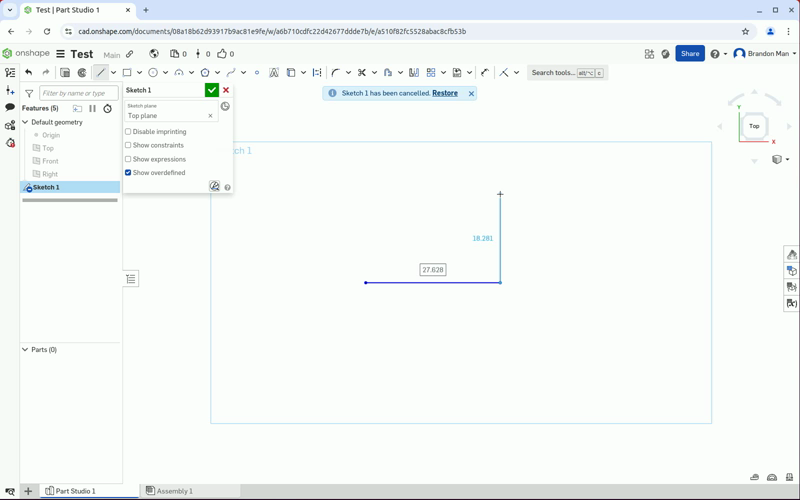
key_down(shift)
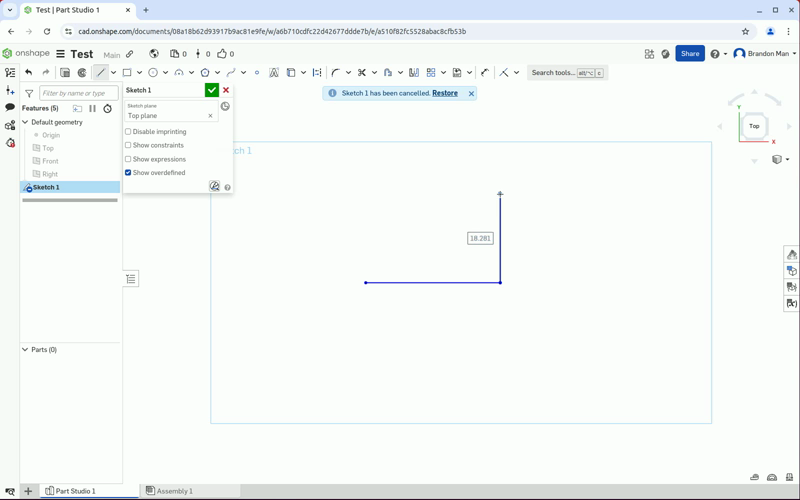
mouse_move(365, 193)
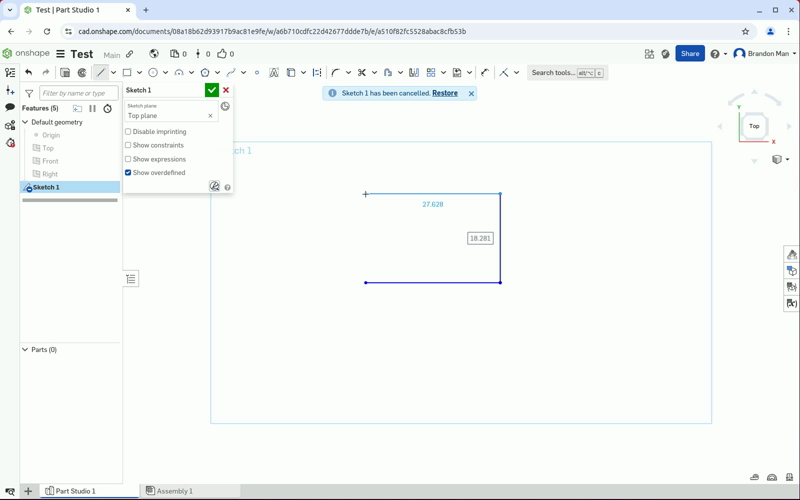
click(365, 193)
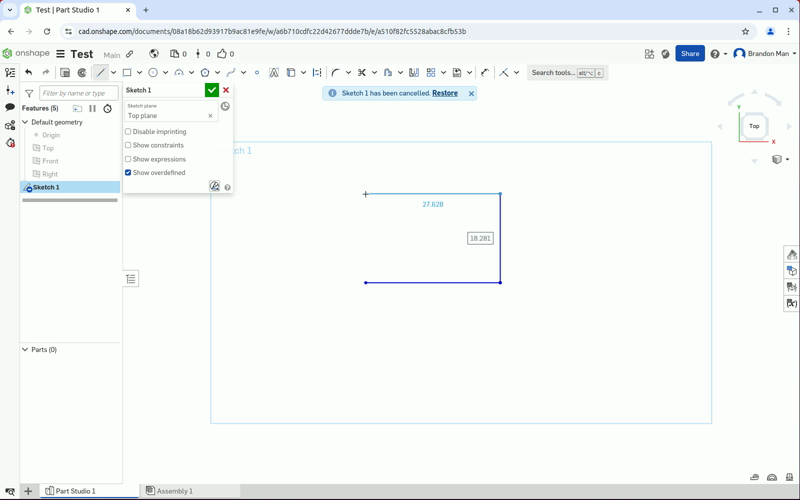
key_up(shift)
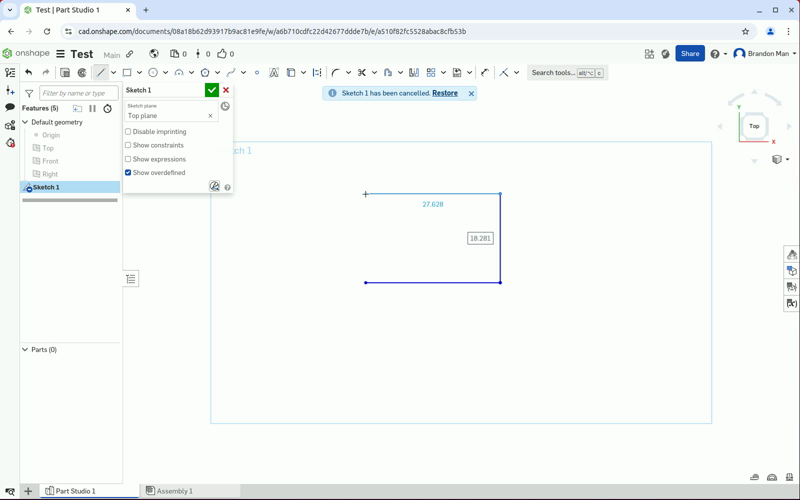
key_down(shift)
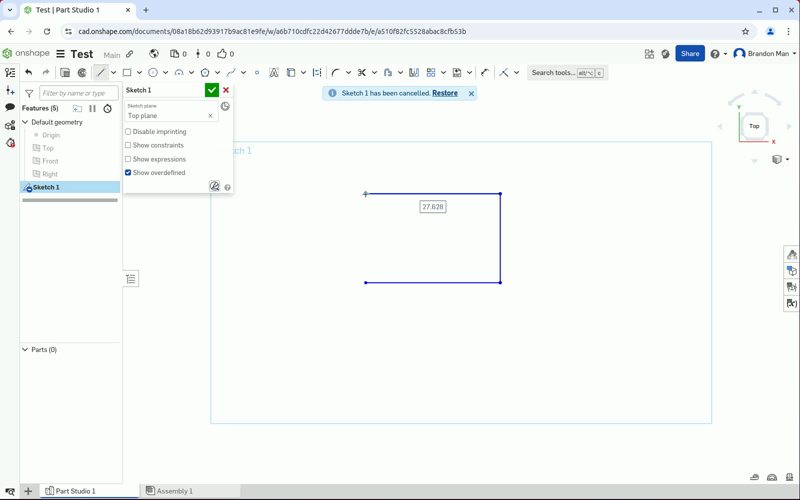
mouse_move(365, 282)
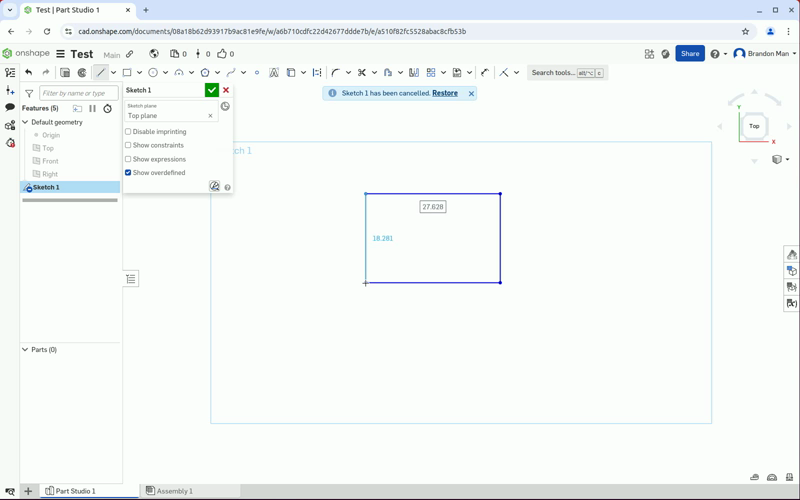
key_up(shift)
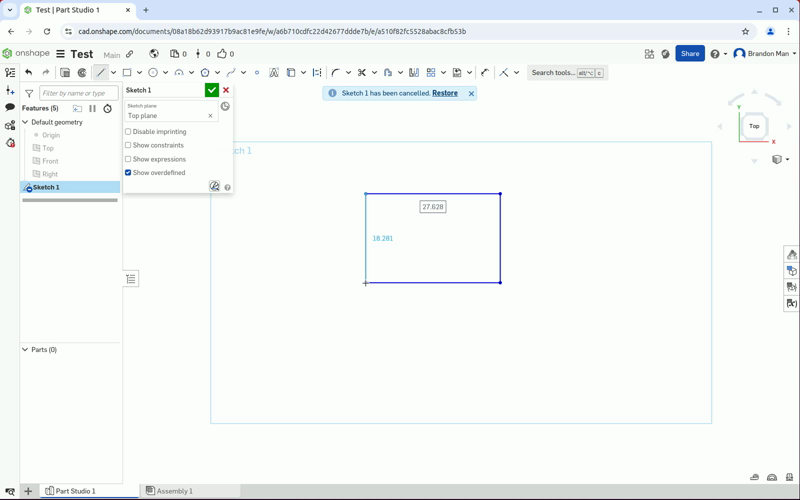
click(365, 282)
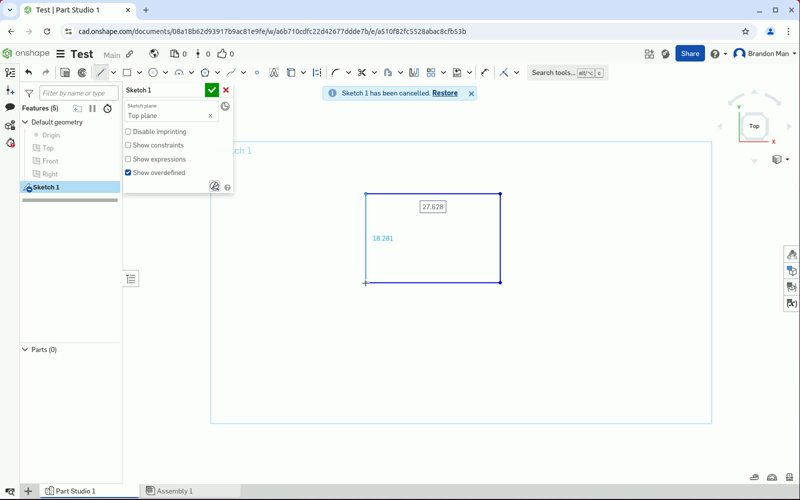
key(esc)
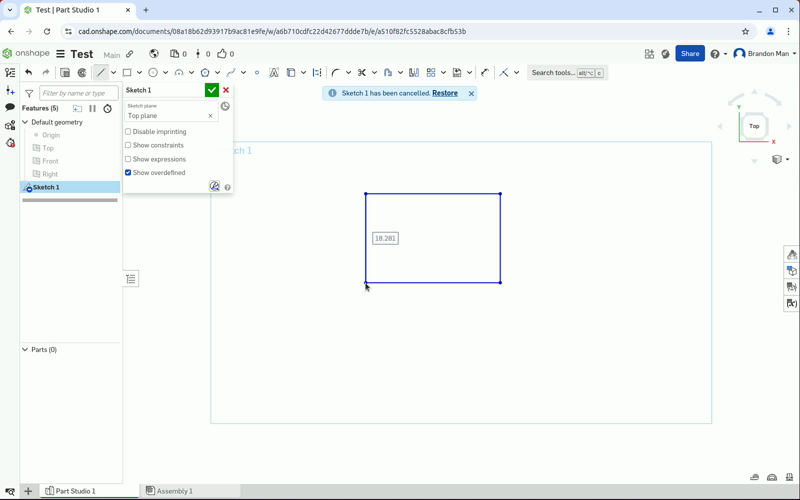
mouse_move(403, 228)
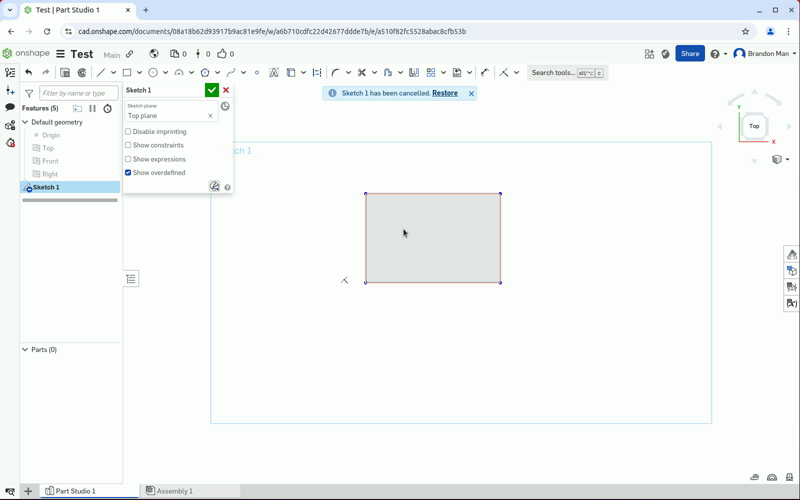
click(403, 228)
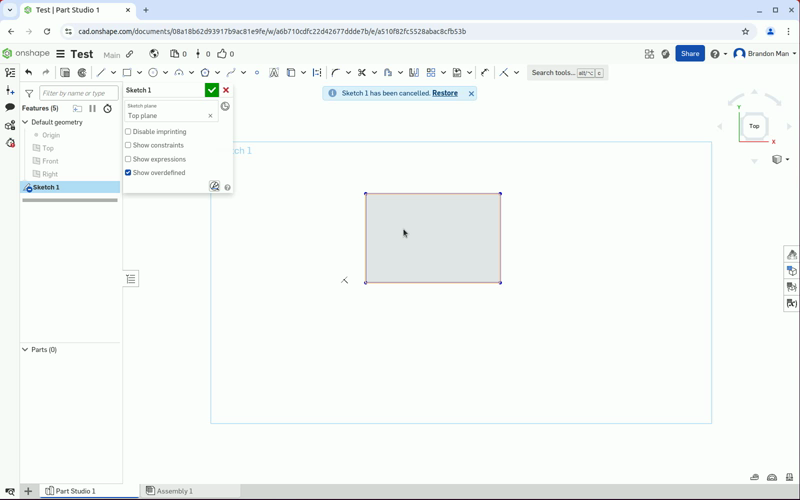
mouse_move(73, 352)
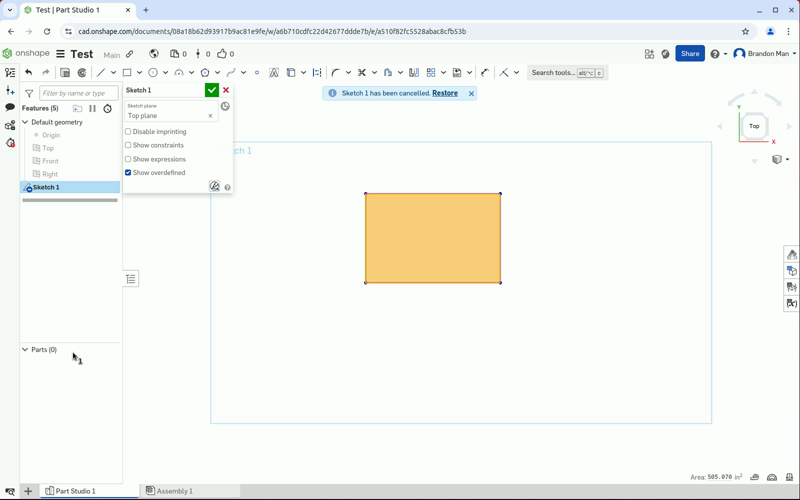
key(shift+y)
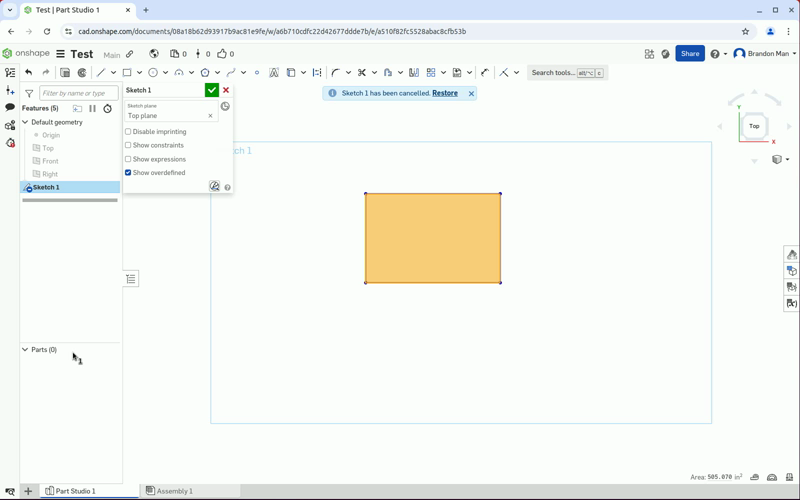
key(shift+e)
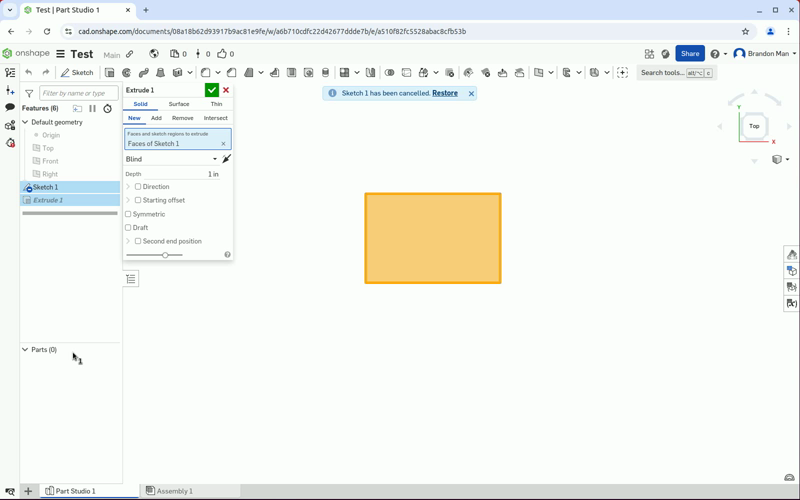
mouse_move(143, 106)
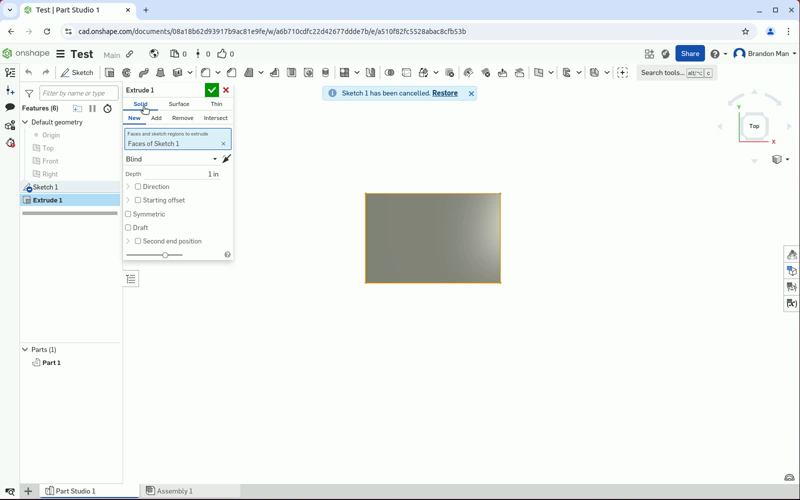
click(143, 106)
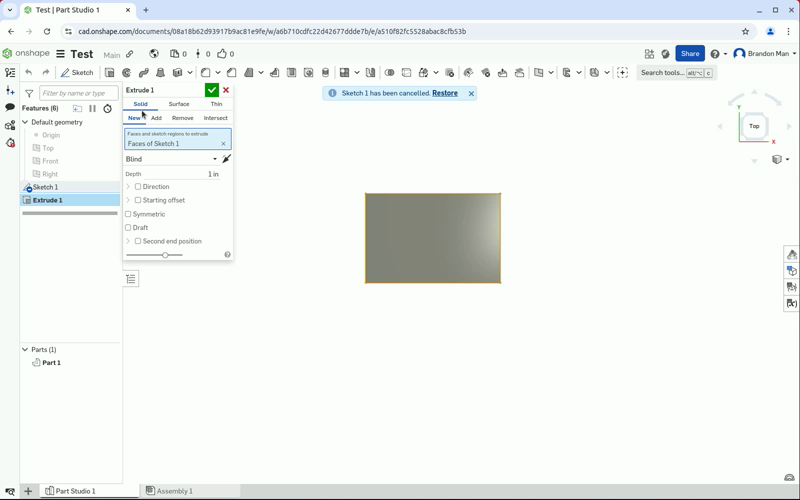
mouse_move(137, 120)
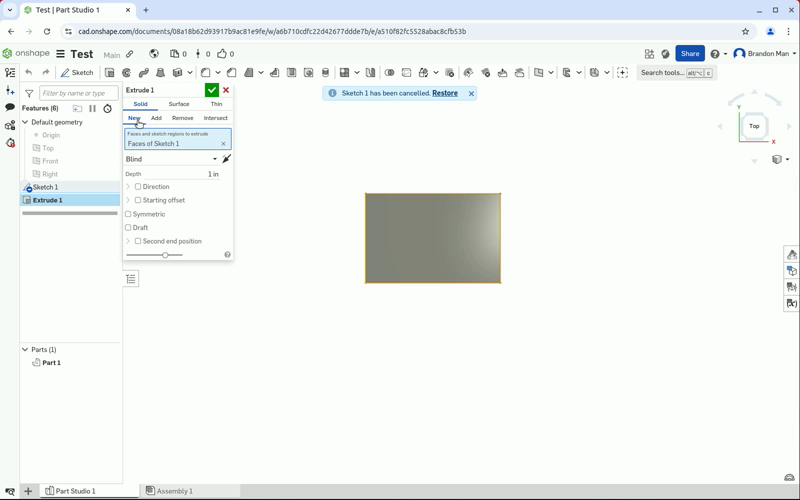
click(137, 120)
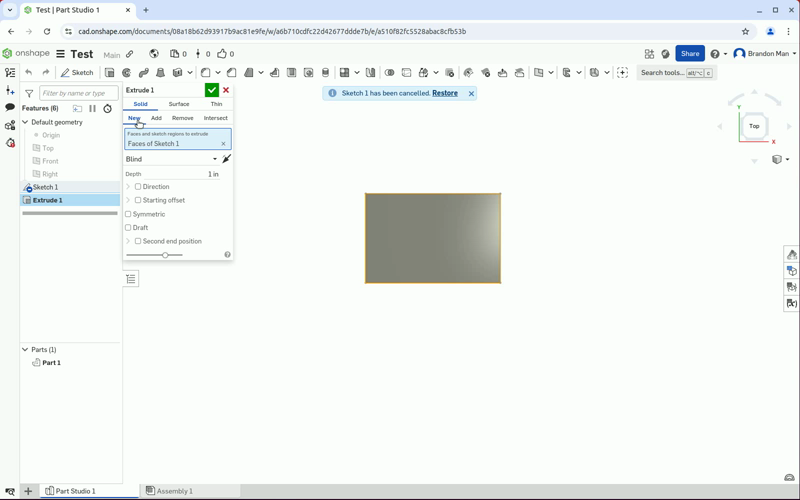
key(tab, 4)
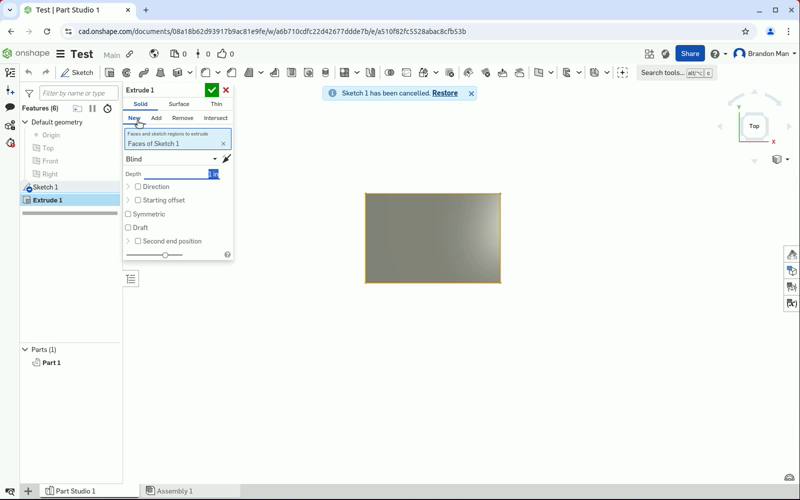
text(4.574)
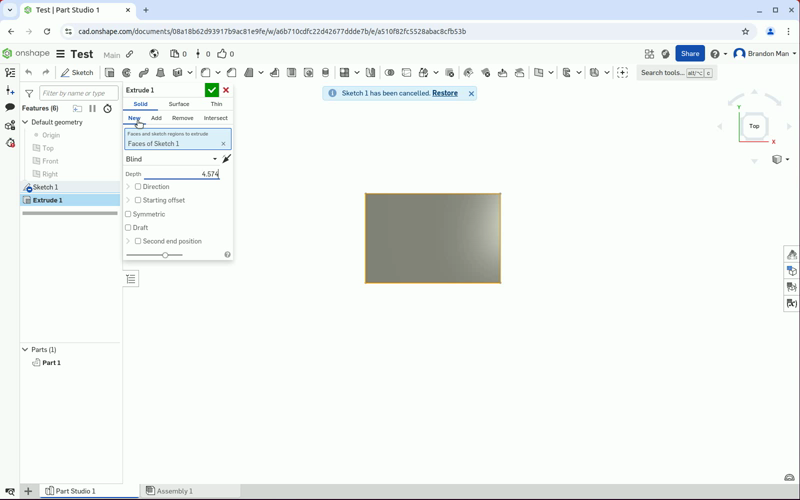
key(enter)
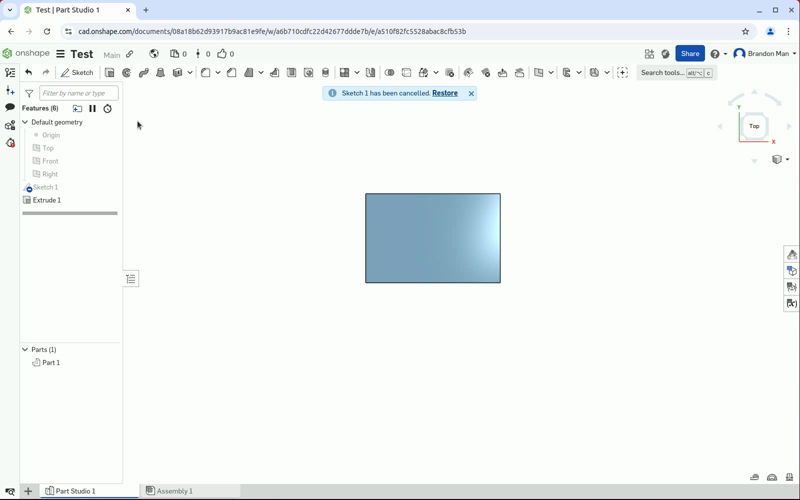
key(shift+h)
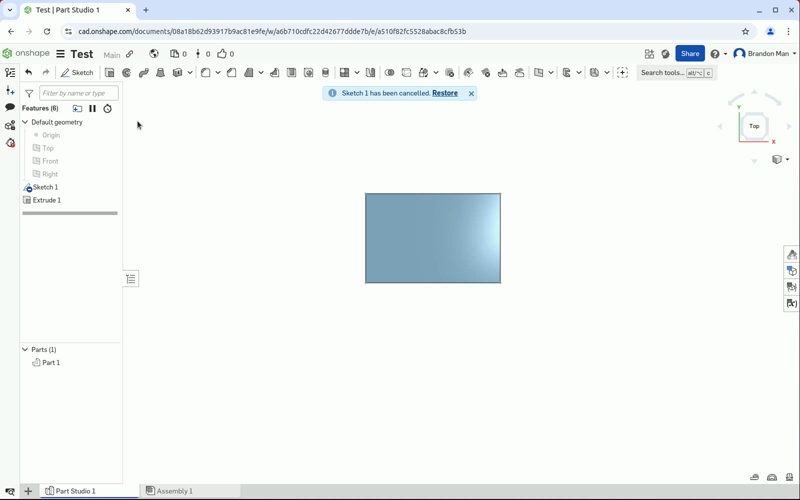
key(shift+h)
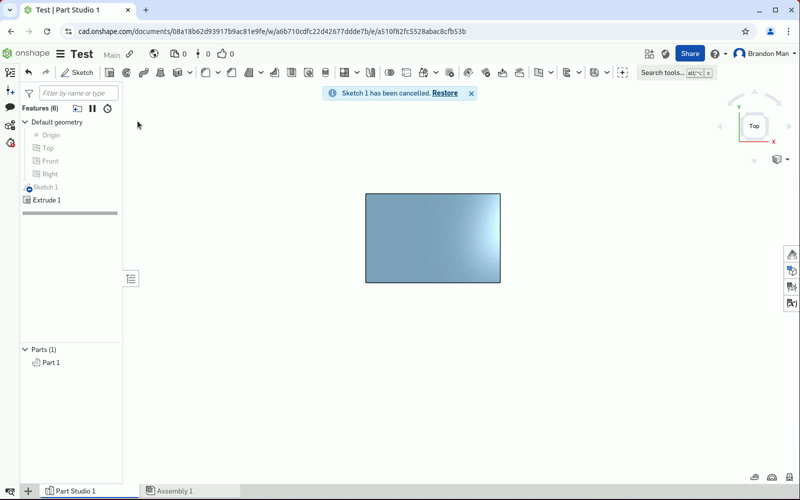
mouse_move(73, 189)
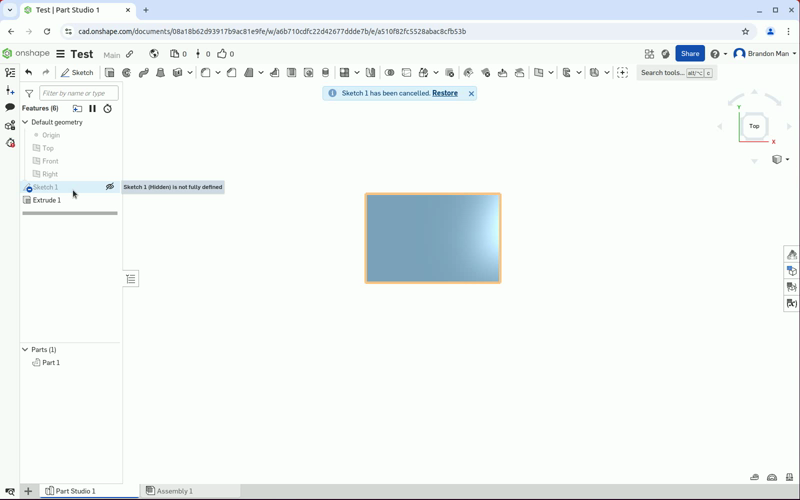
click(73, 189)
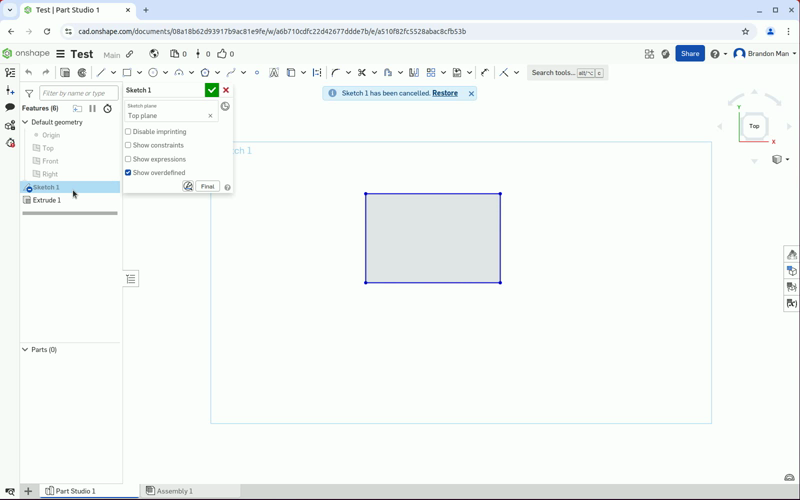
mouse_move(229, 92)
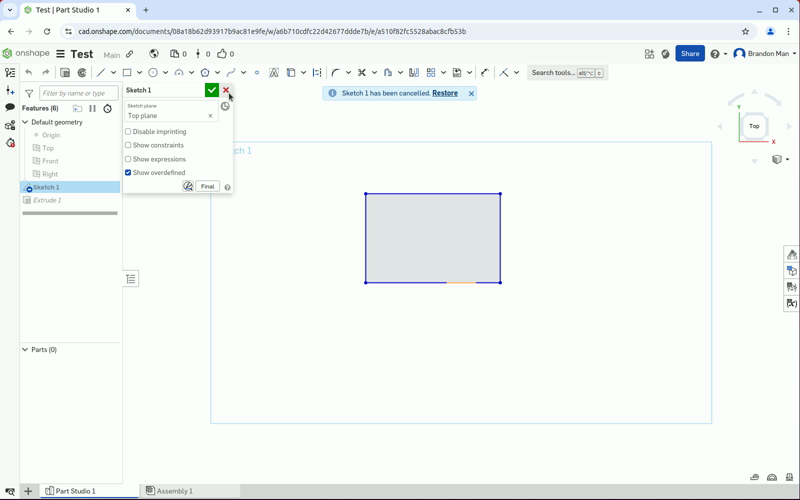
click(229, 92)
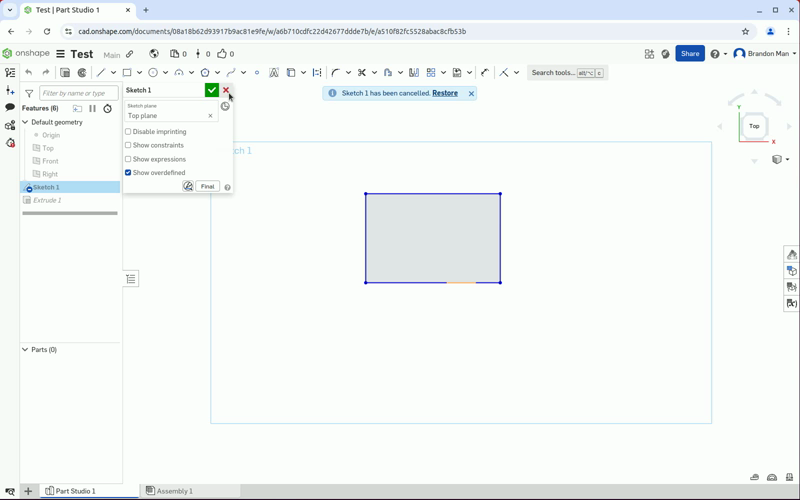
key(shift+s)
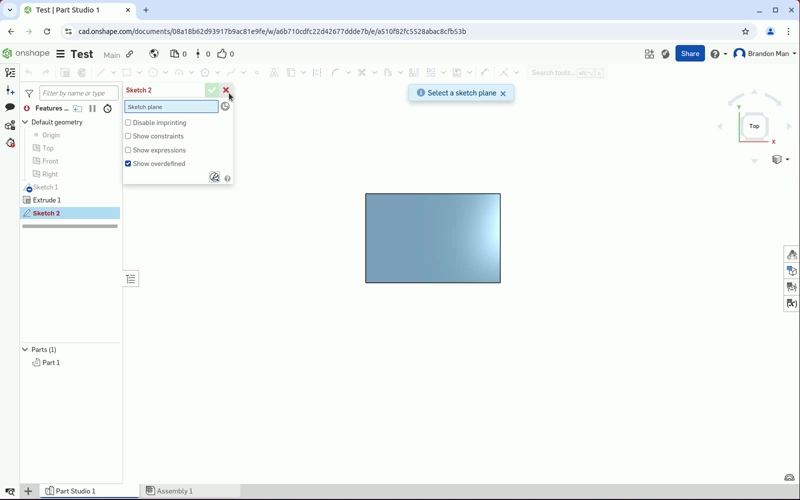
mouse_move(73, 150)
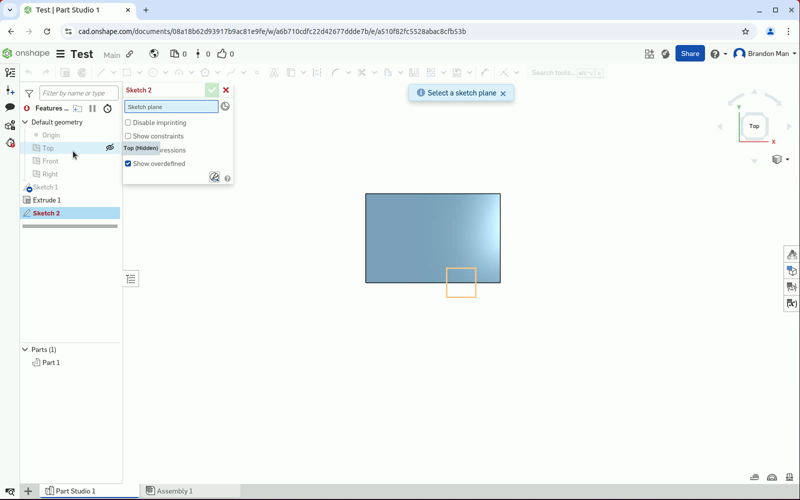
click(73, 150)
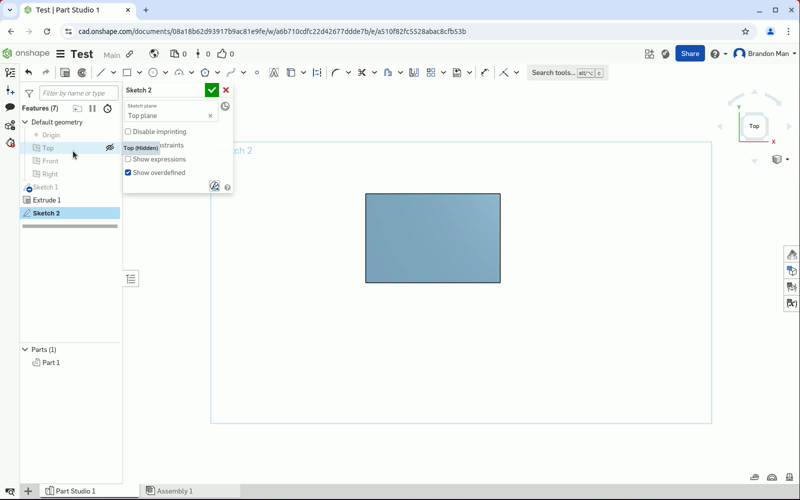
mouse_move(73, 352)
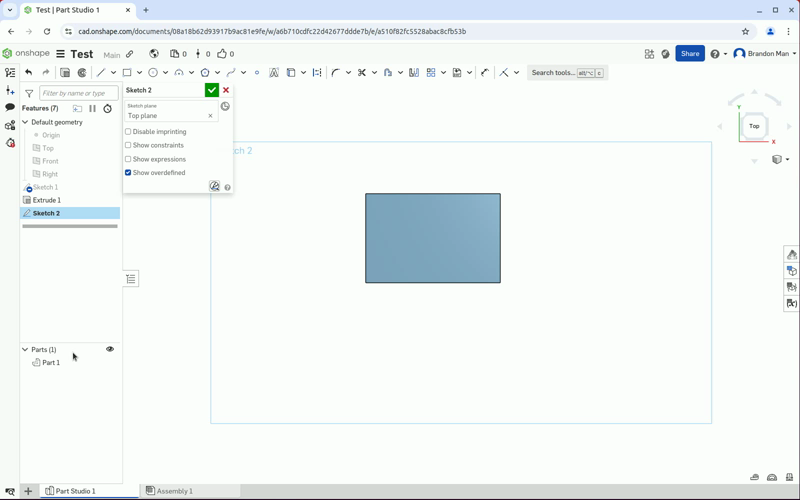
key(y)
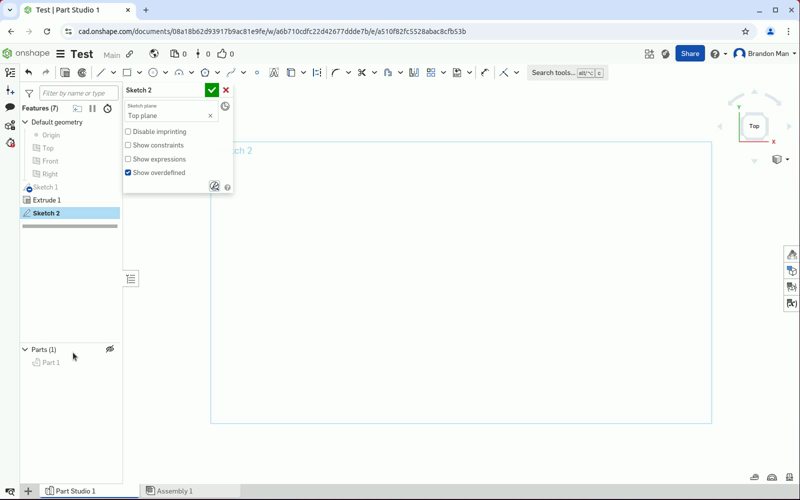
key(l)
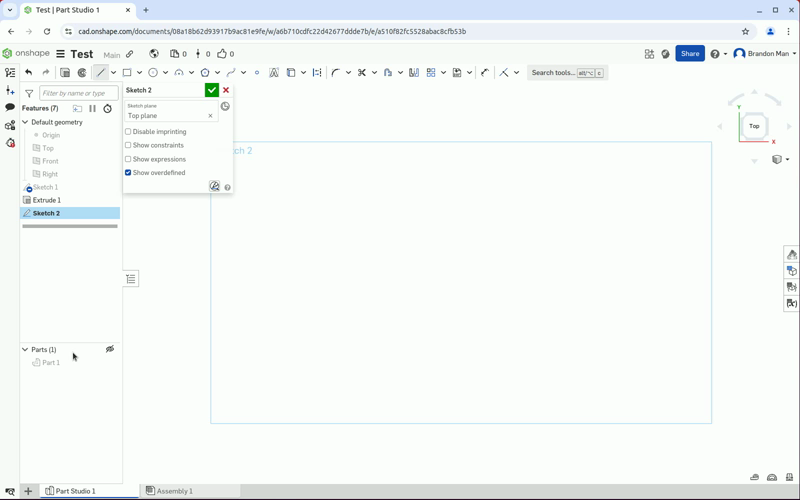
key_down(shift)
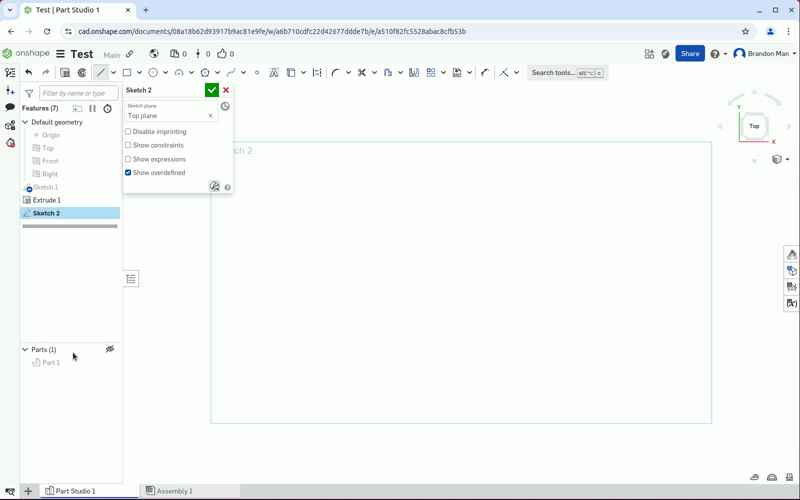
mouse_move(365, 192)
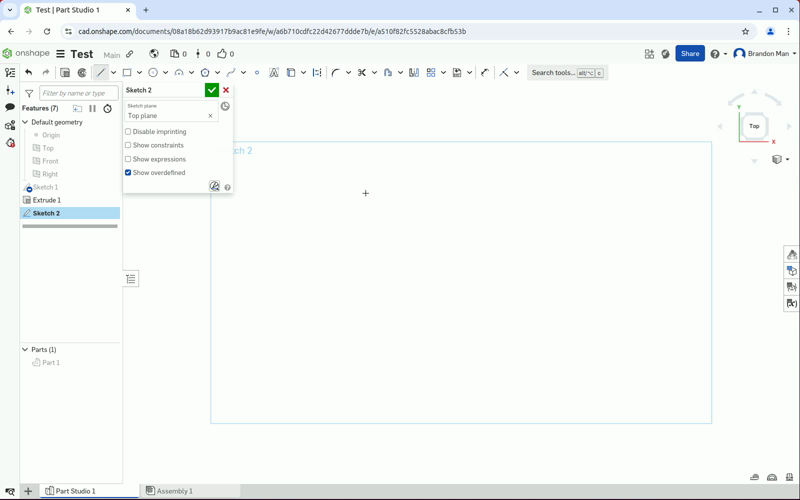
click(365, 192)
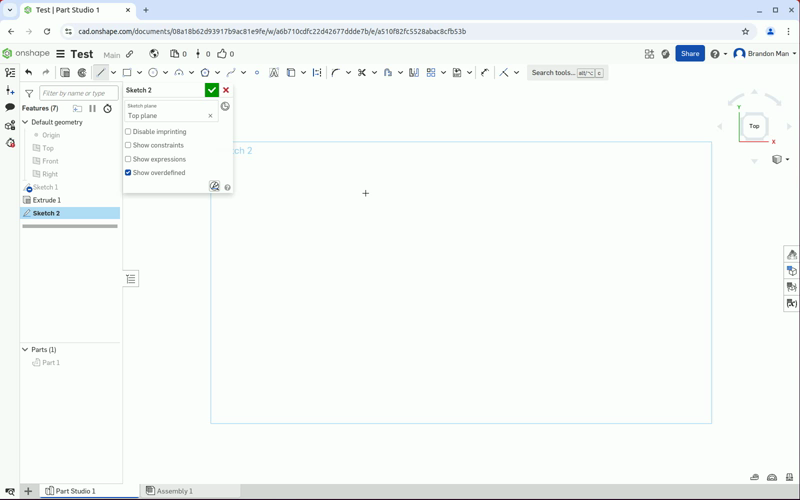
key_up(shift)
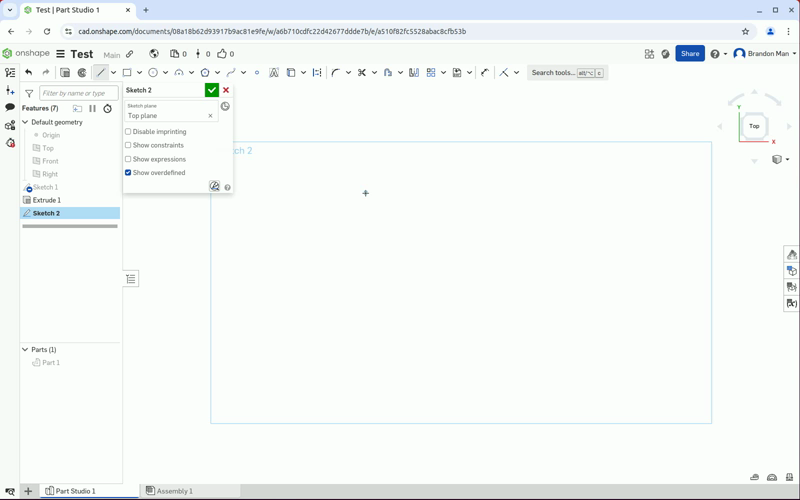
key_down(shift)
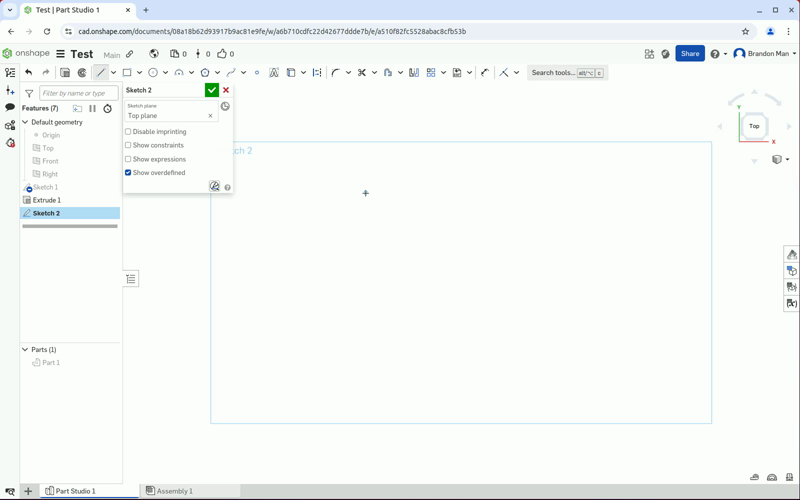
mouse_move(500, 192)
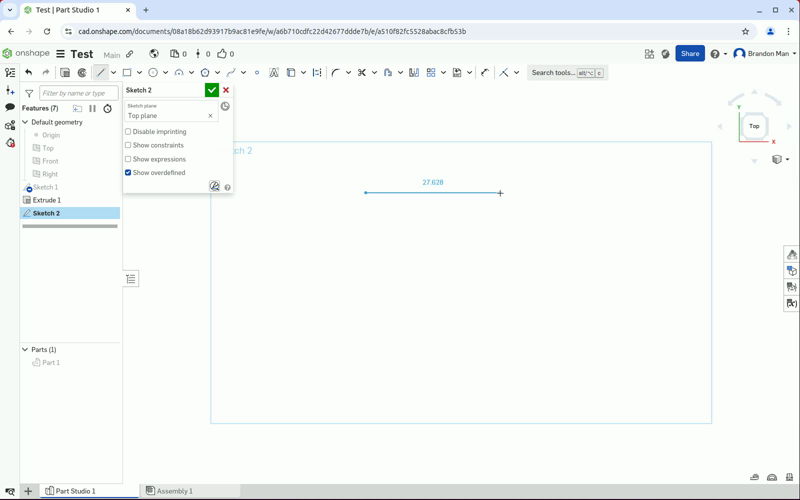
click(500, 192)
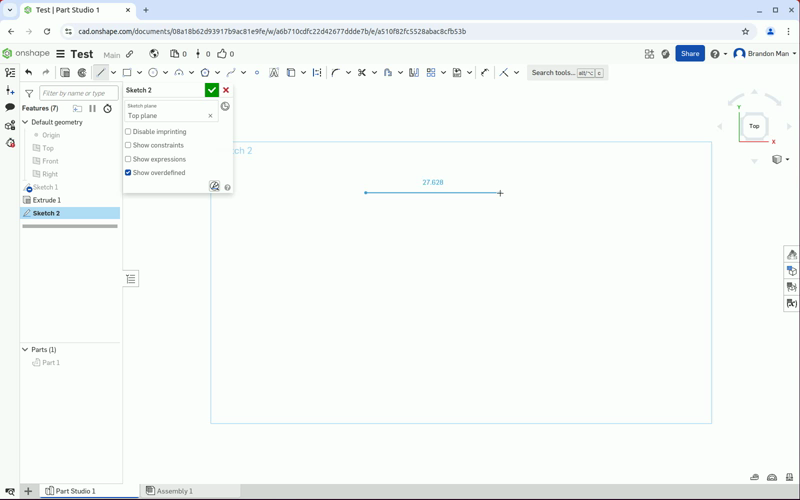
key_up(shift)
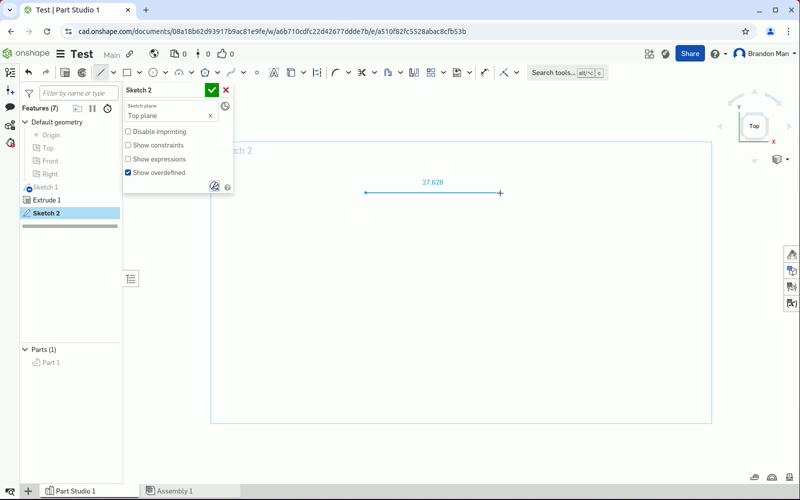
key_down(shift)
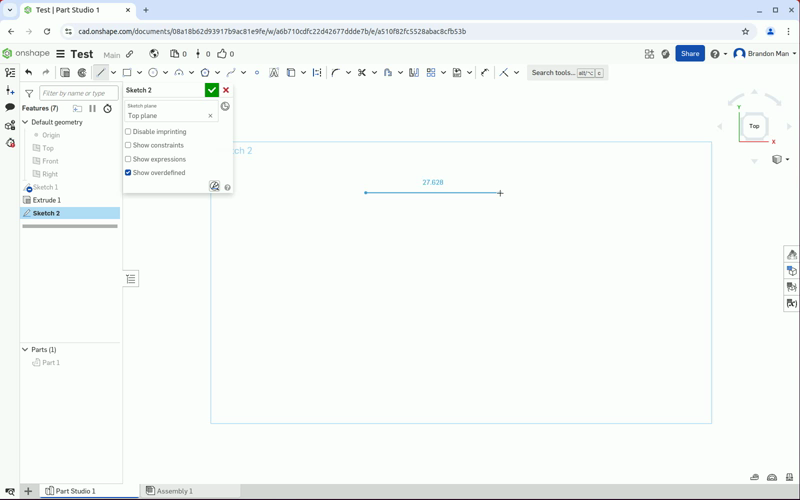
mouse_move(530, 192)
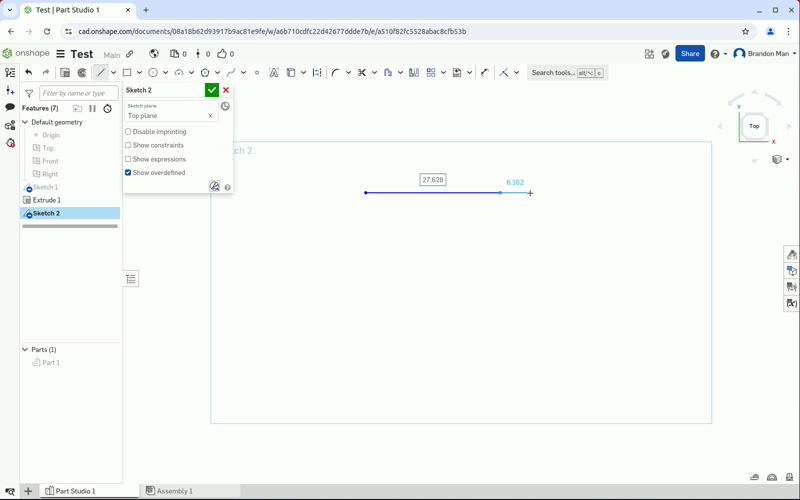
mouse_move(500, 169)
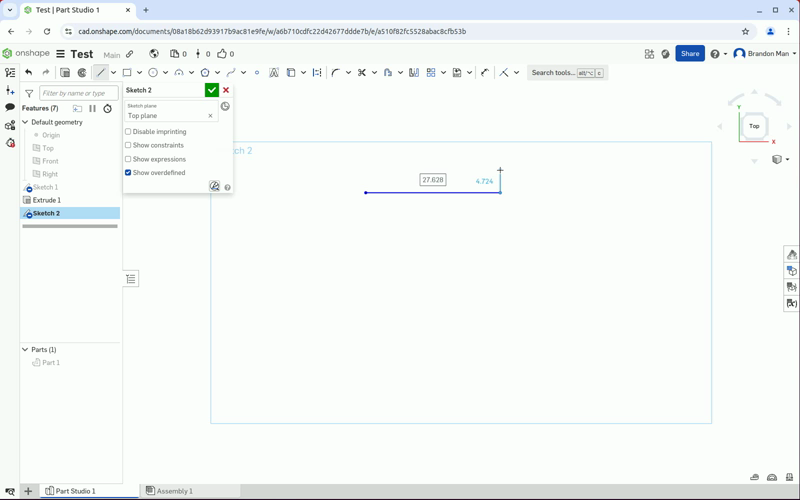
click(500, 169)
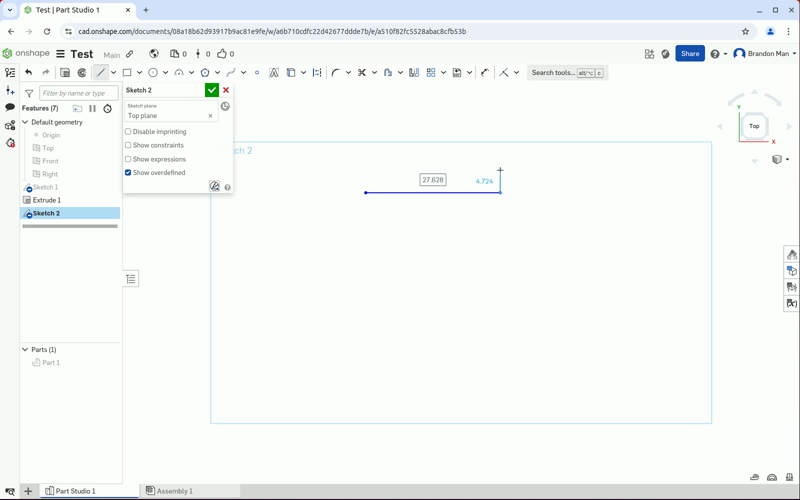
key_up(shift)
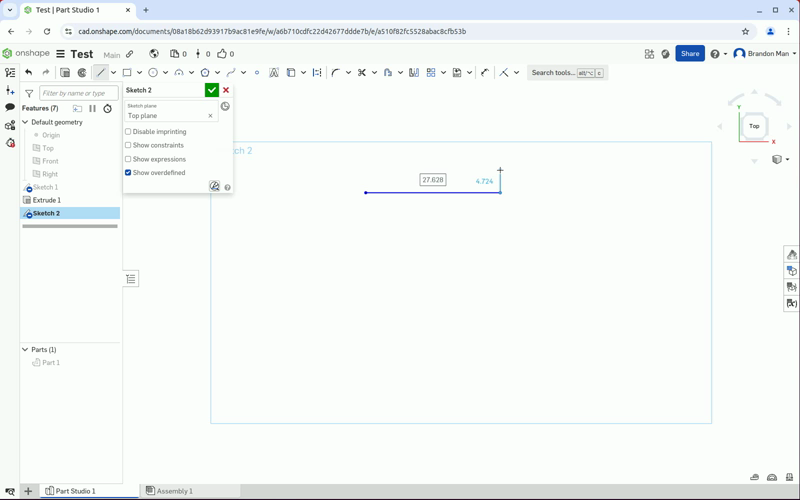
key_down(shift)
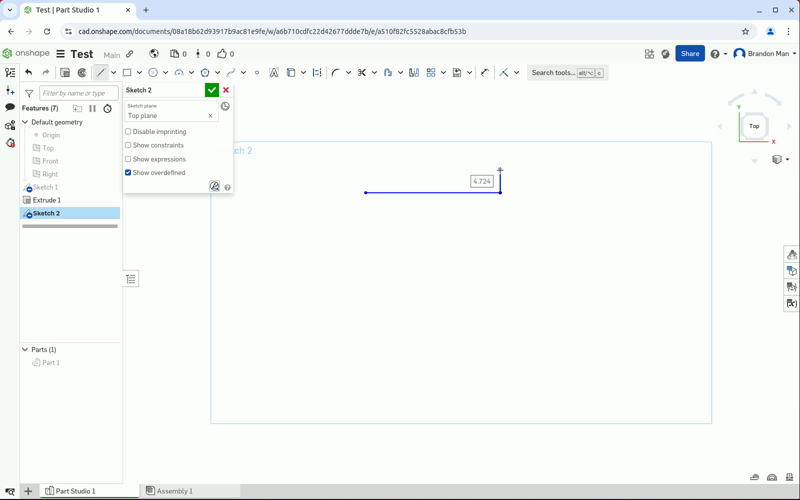
mouse_move(365, 169)
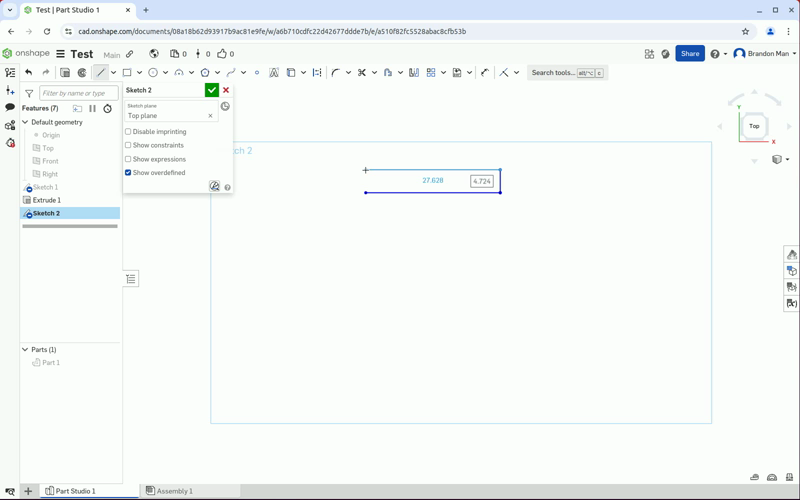
click(365, 169)
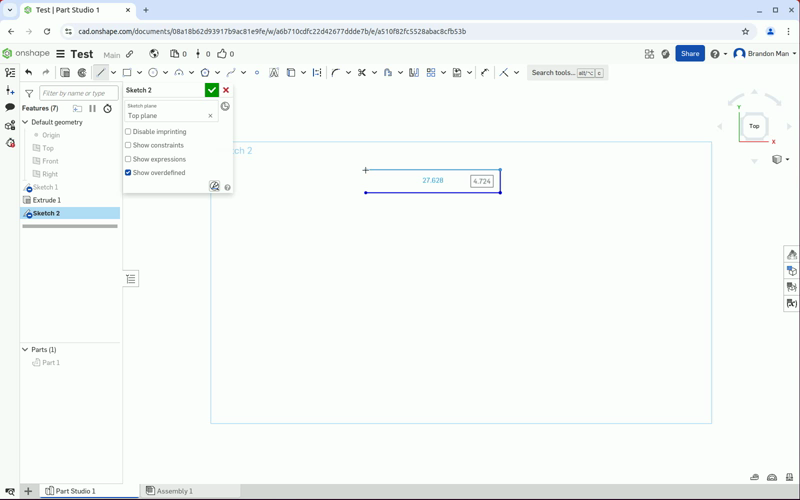
key_up(shift)
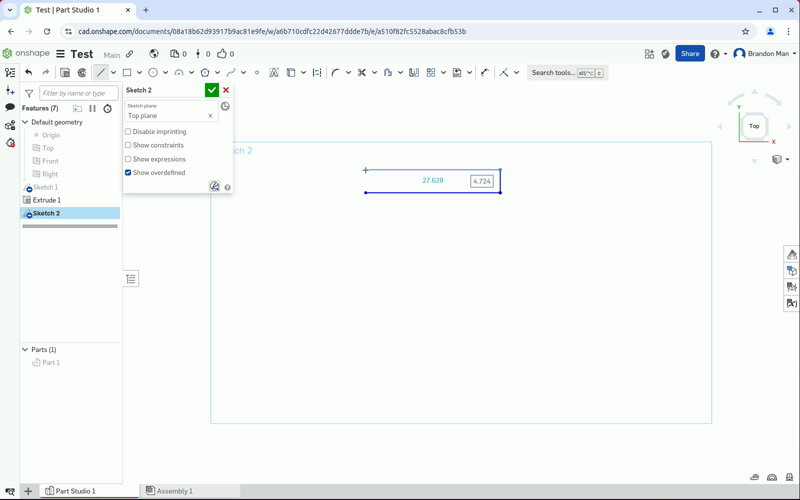
mouse_move(395, 169)
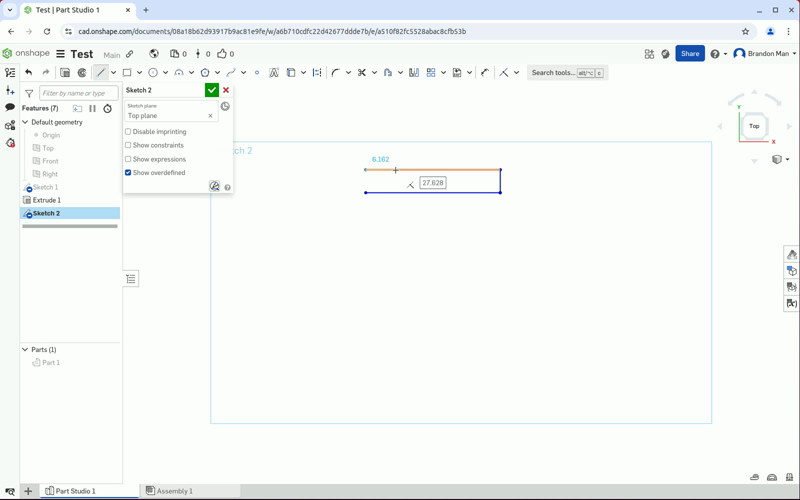
key_down(shift)
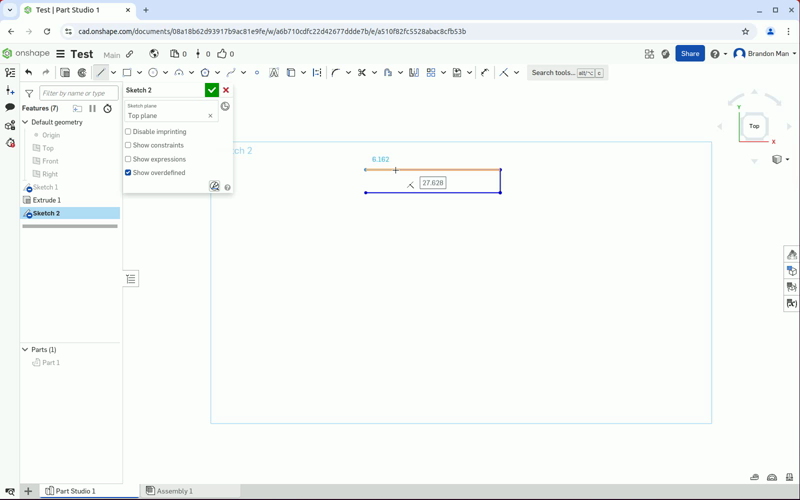
mouse_move(365, 192)
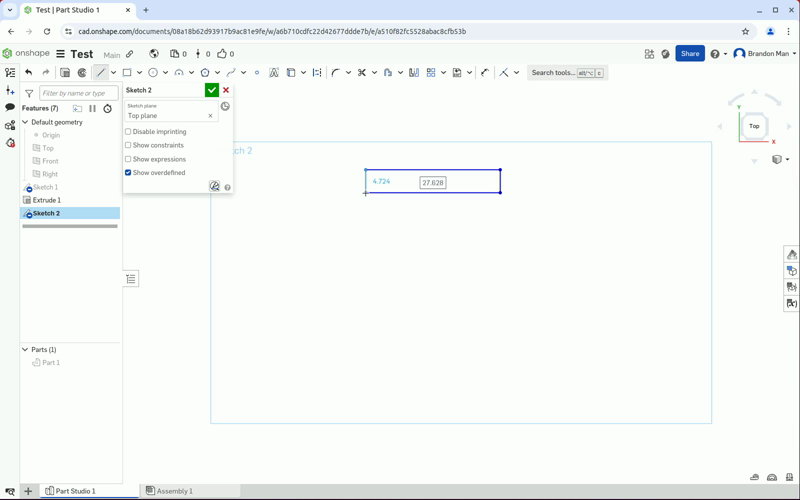
key_up(shift)
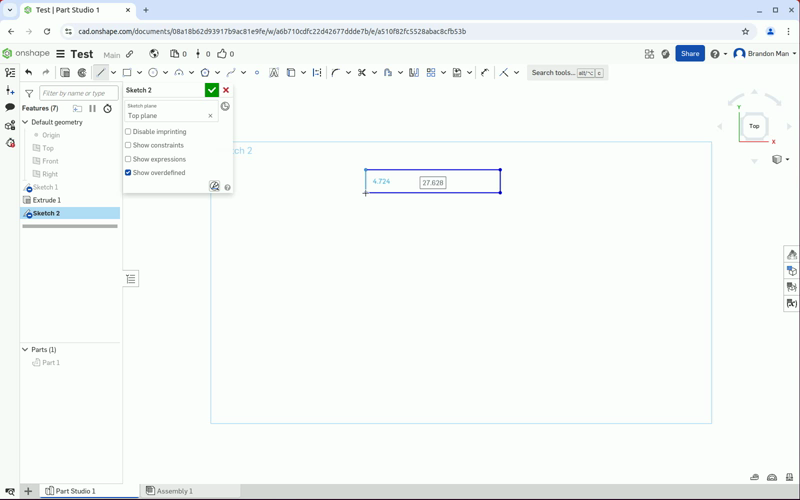
click(365, 192)
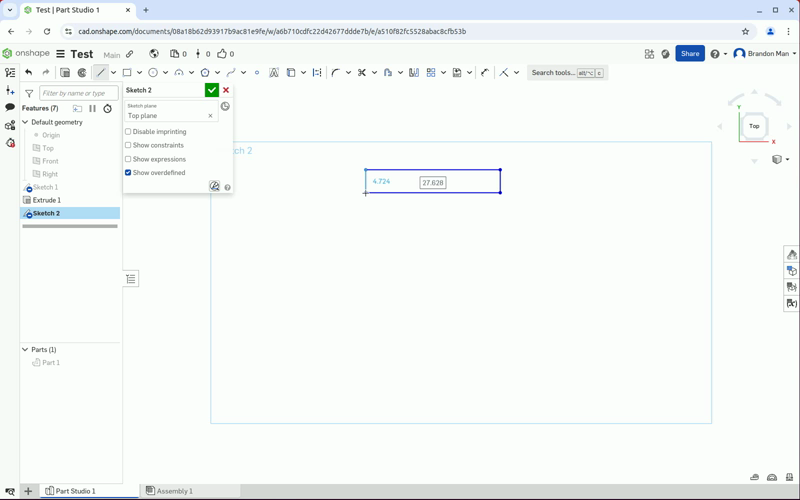
key(esc)
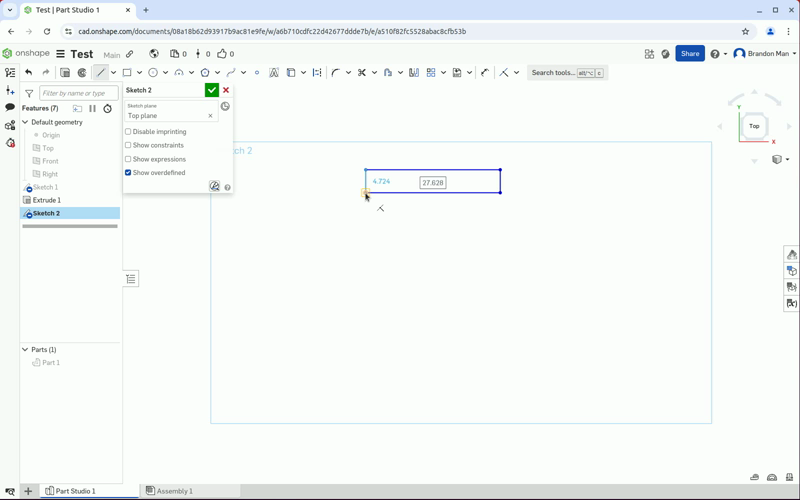
mouse_move(439, 188)
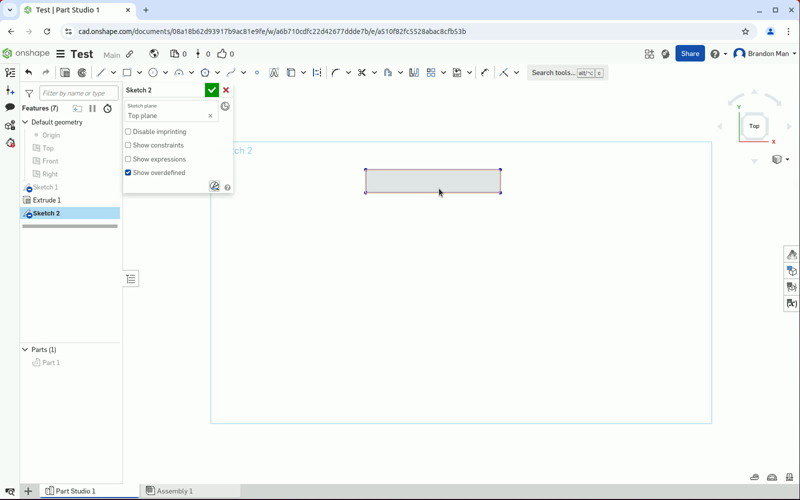
click(439, 188)
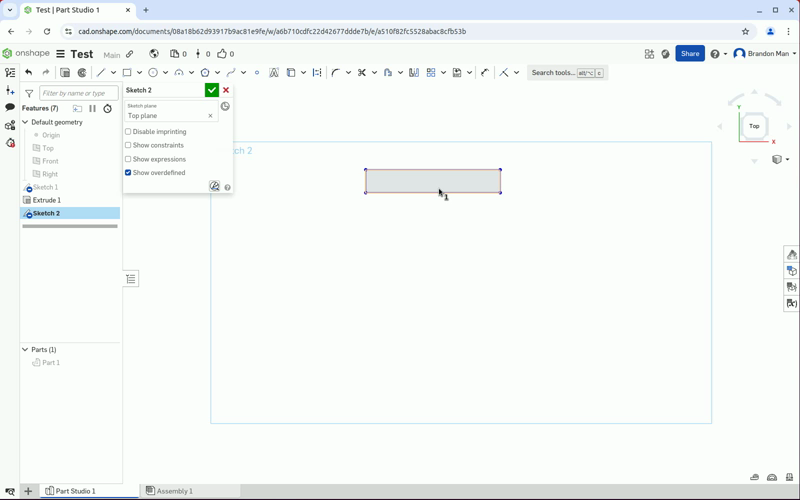
mouse_move(73, 352)
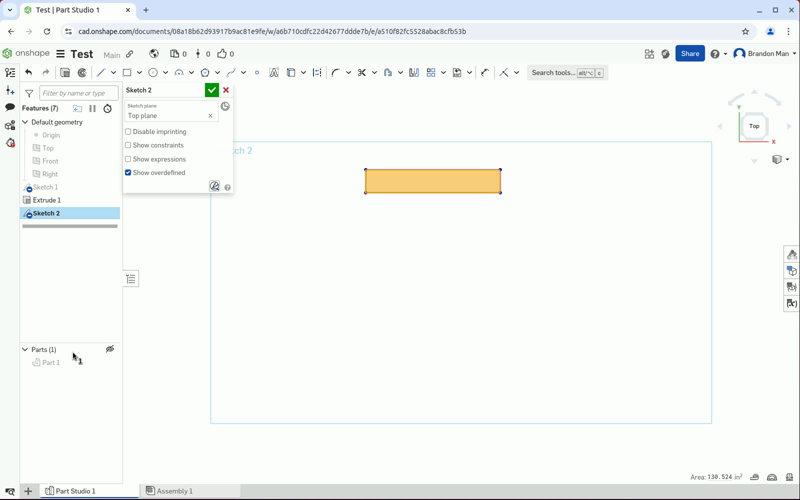
key(shift+y)
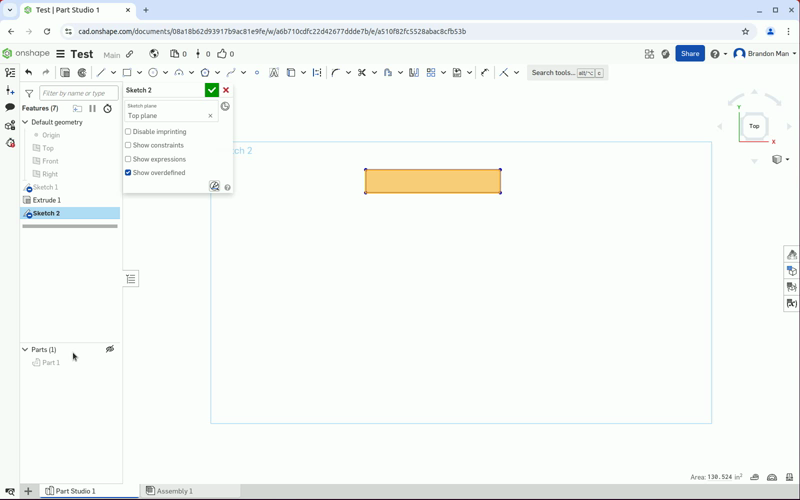
key(shift+e)
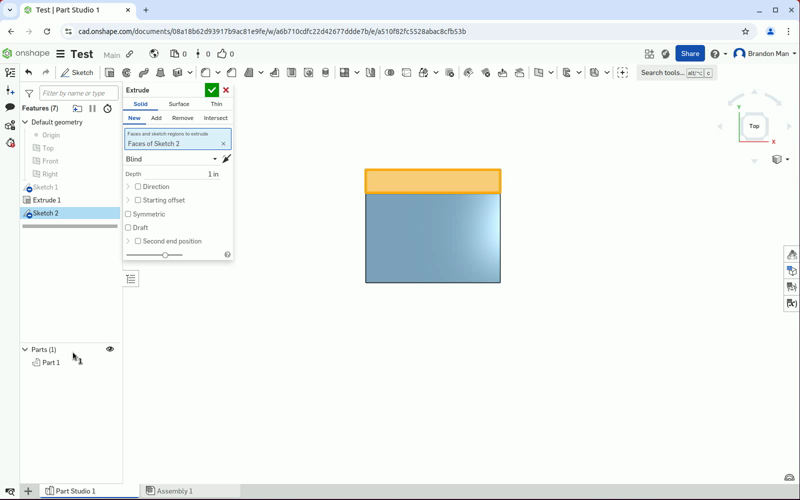
mouse_move(143, 106)
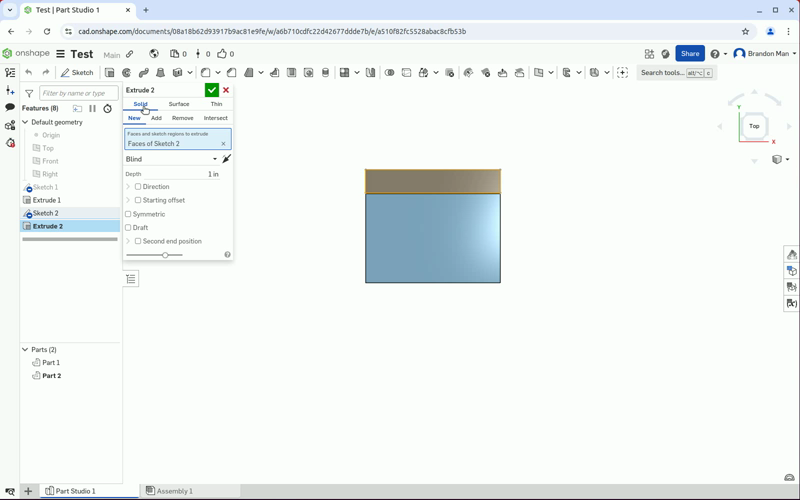
click(143, 106)
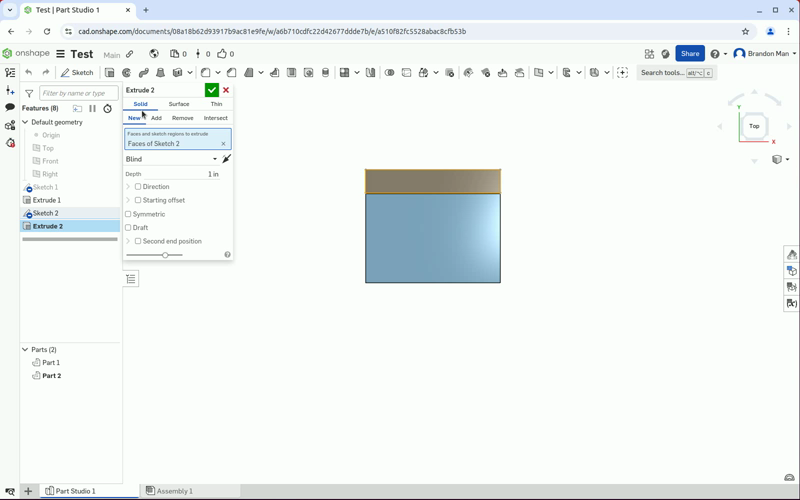
mouse_move(137, 120)
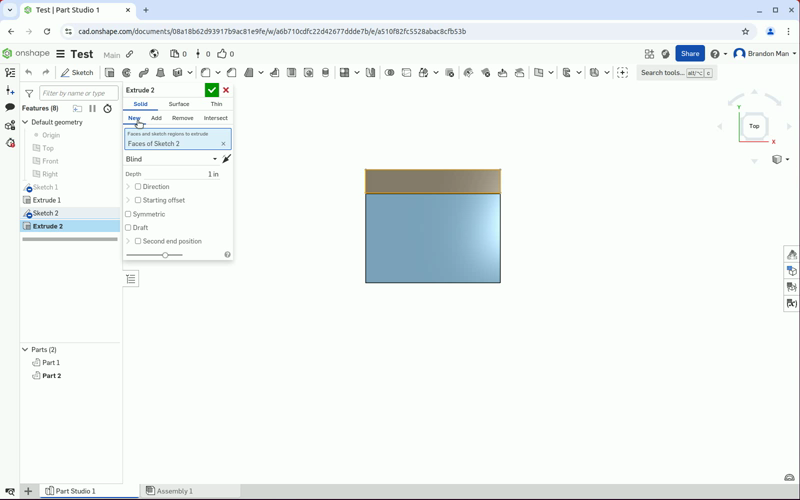
click(137, 120)
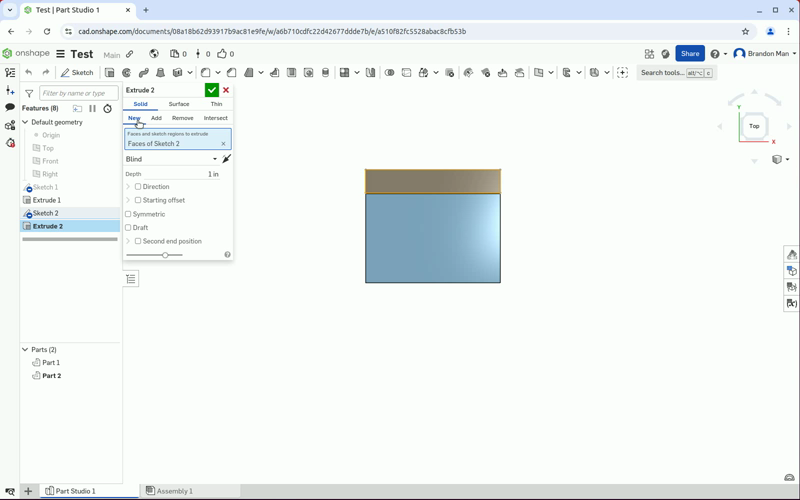
key(tab, 4)
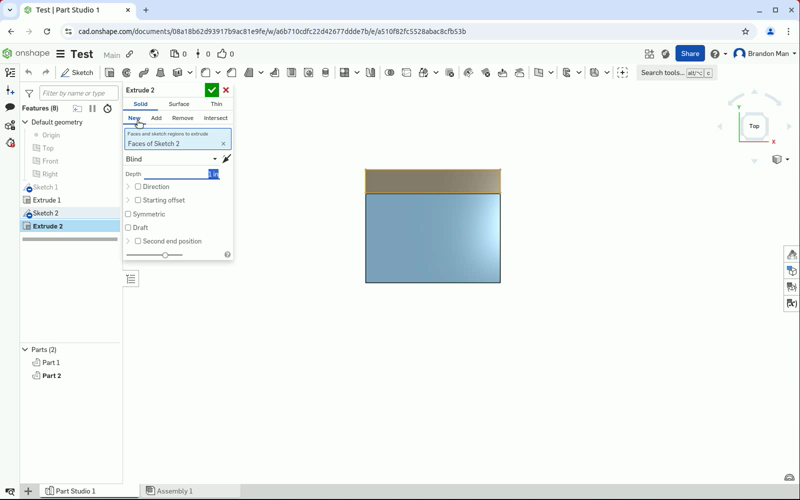
text(23.108)
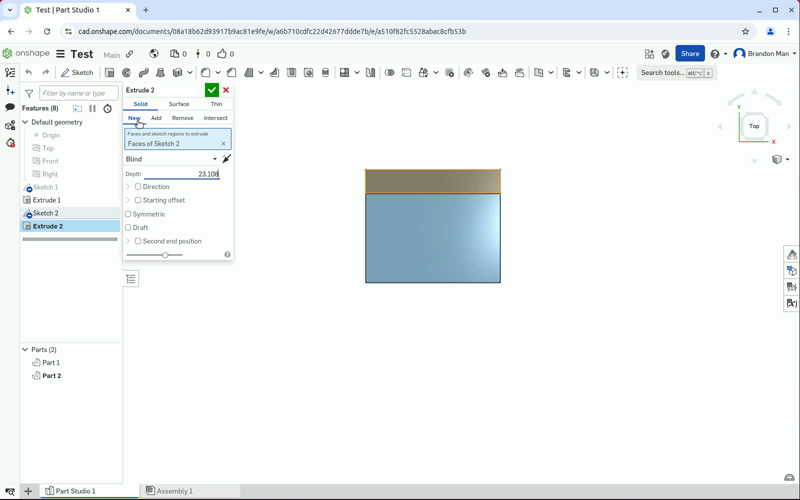
key(enter)
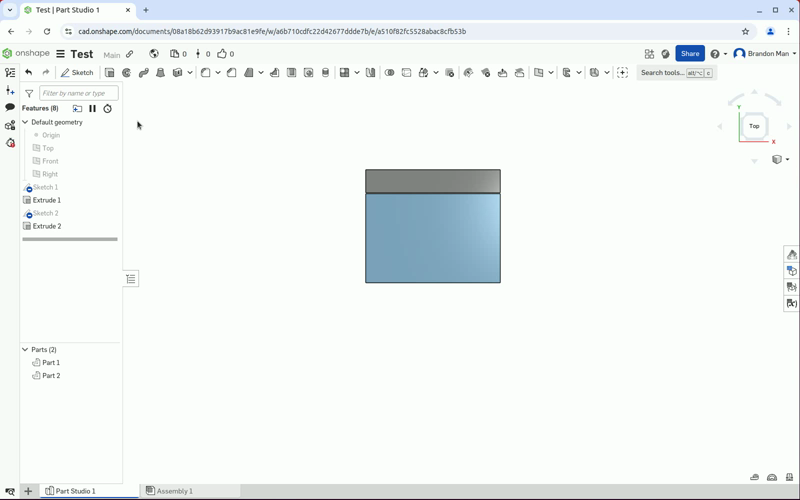
key(shift+h)
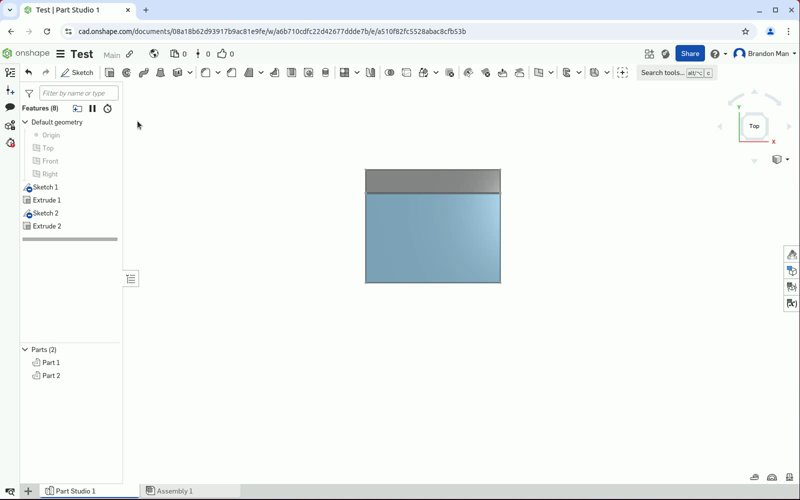
key(shift+h)
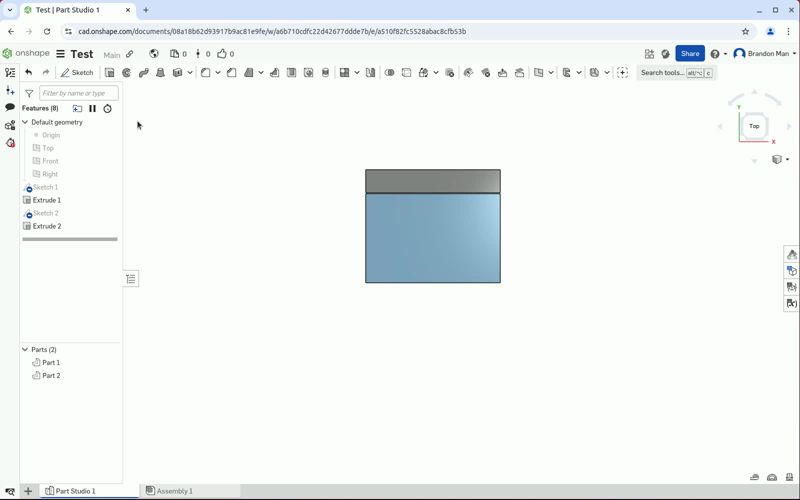
mouse_move(73, 189)
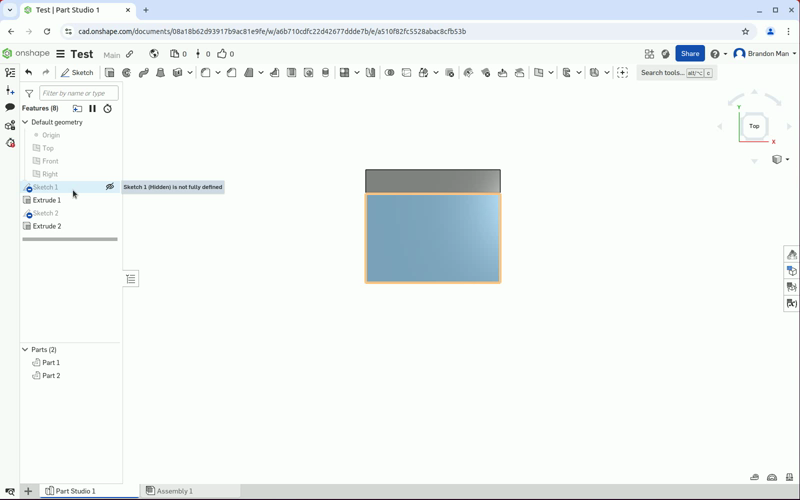
click(73, 189)
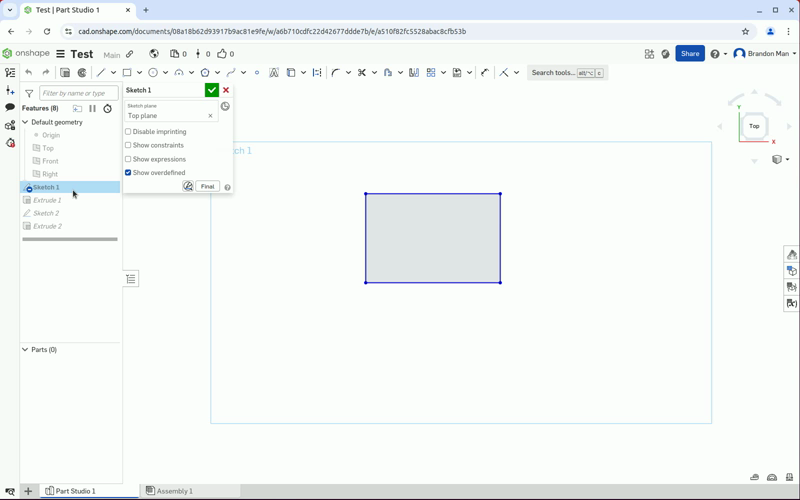
mouse_move(229, 92)
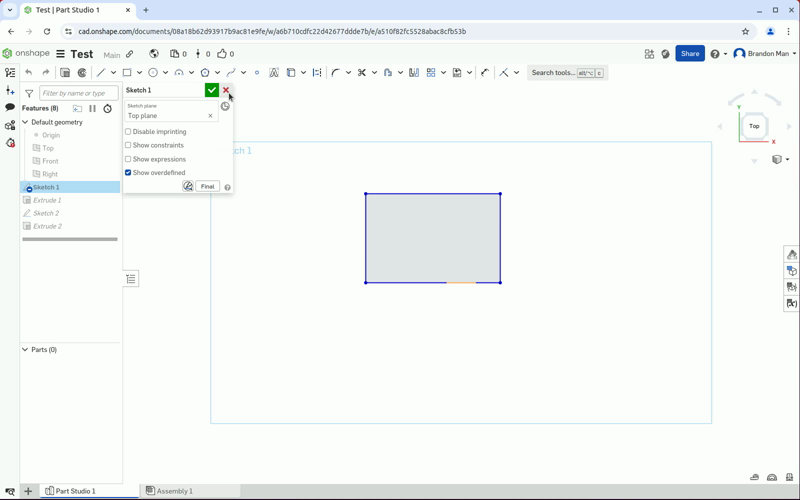
click(229, 92)
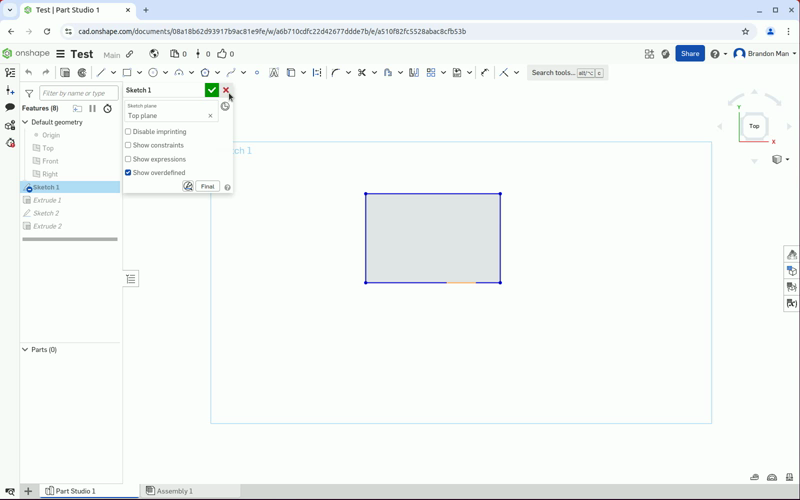
key(shift+s)
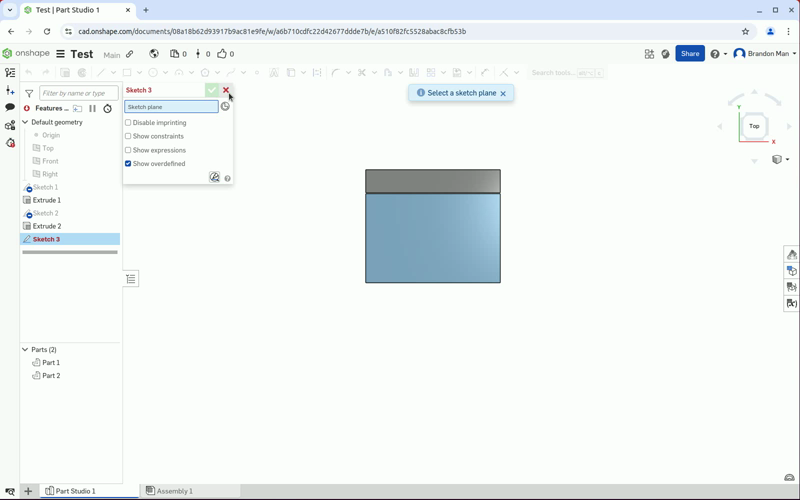
mouse_move(73, 150)
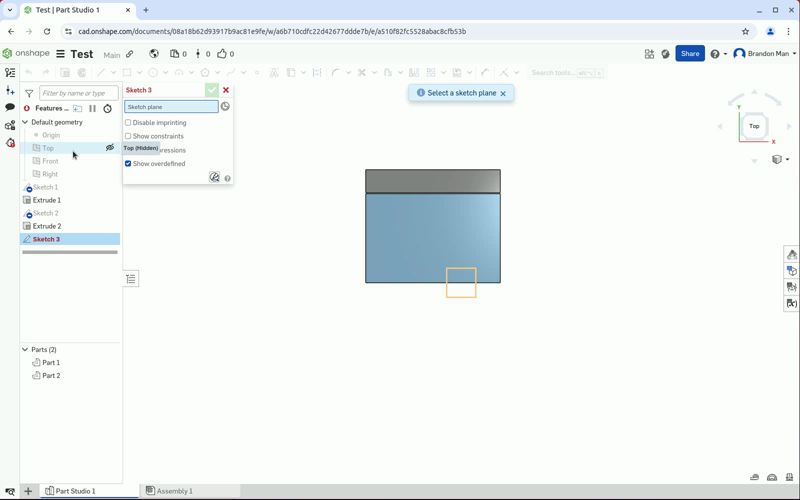
click(73, 150)
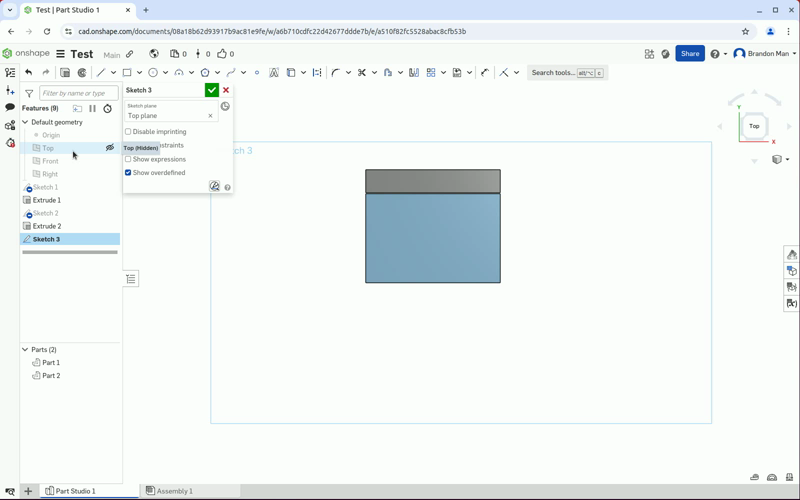
mouse_move(73, 352)
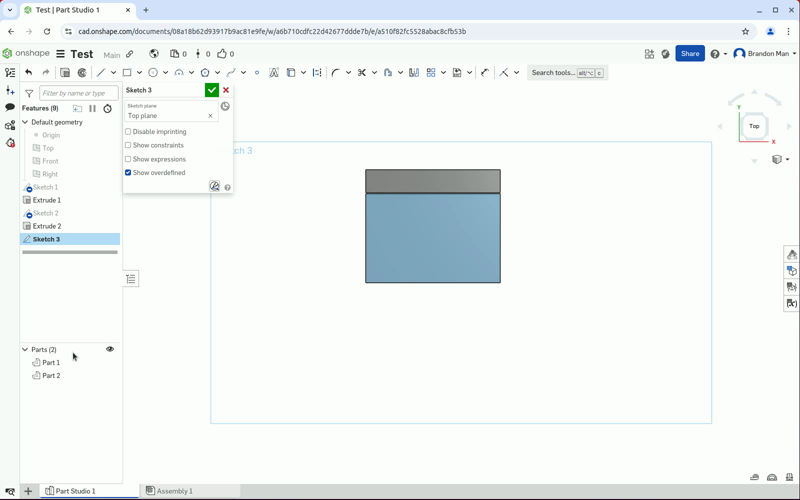
key(y)
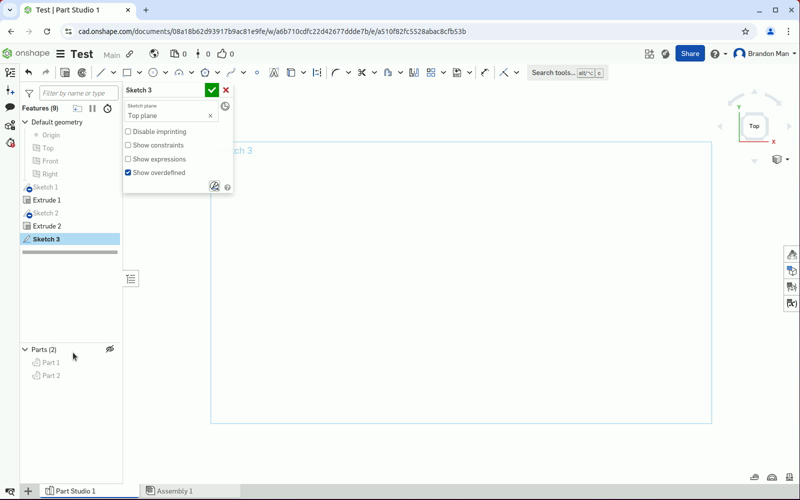
key(l)
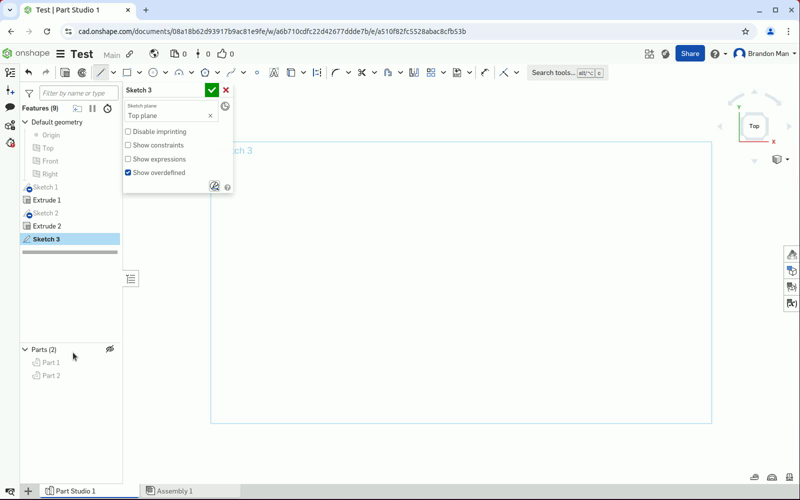
key_down(shift)
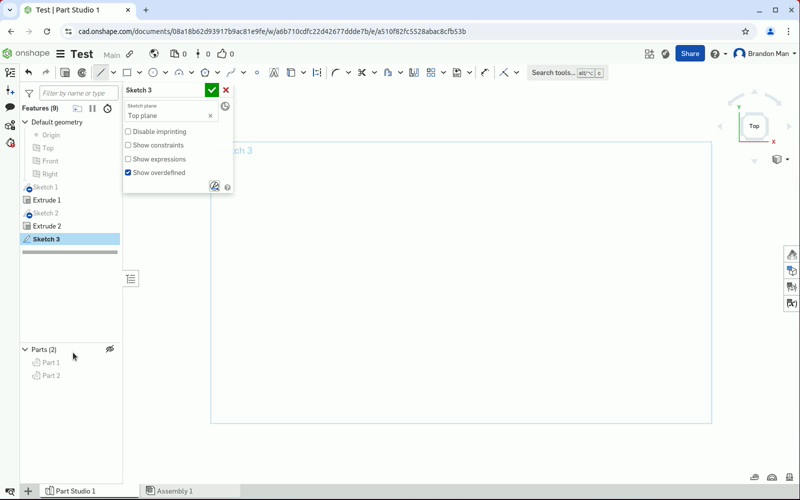
mouse_move(365, 305)
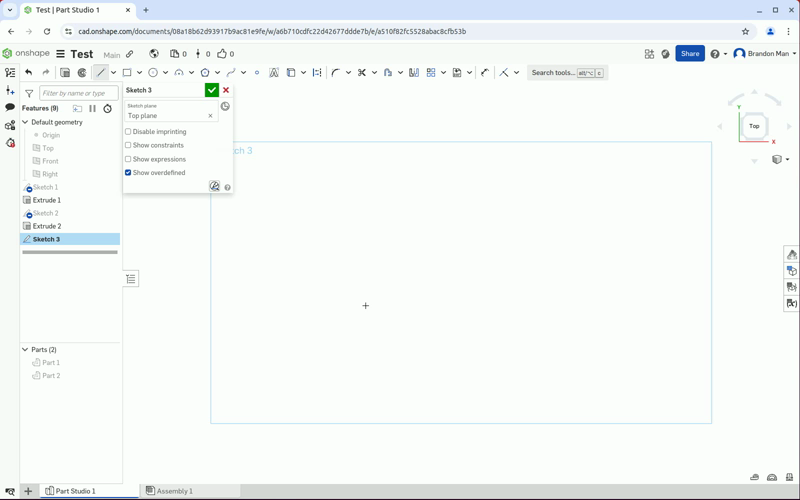
click(365, 305)
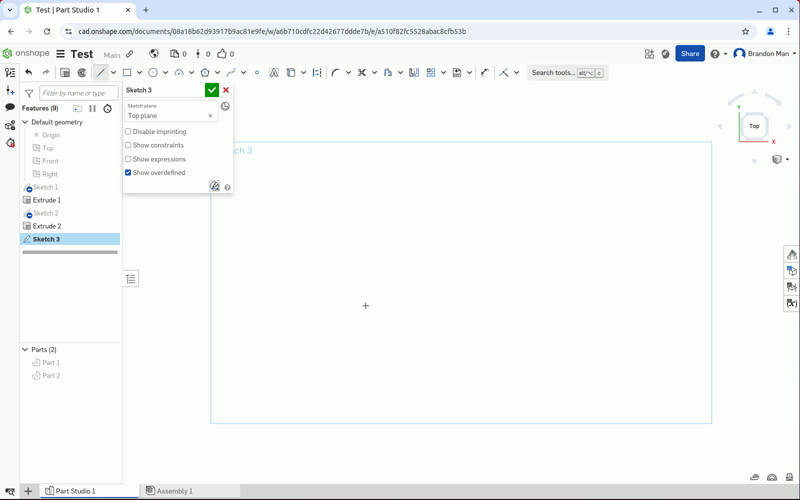
key_up(shift)
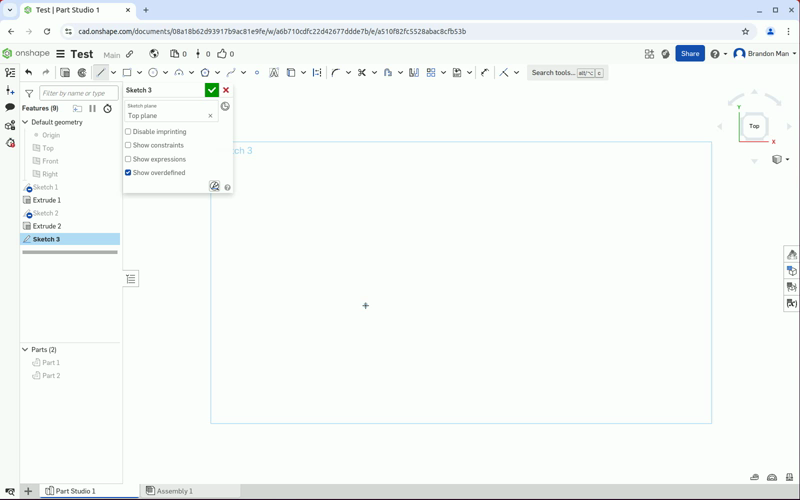
key_down(shift)
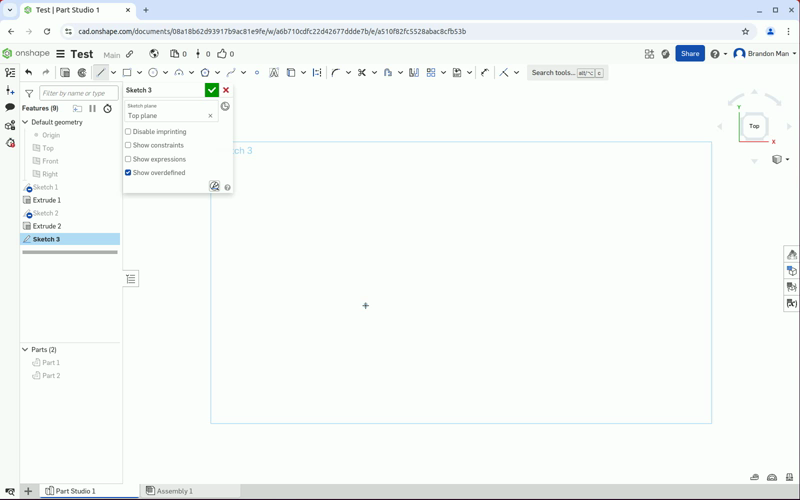
mouse_move(500, 305)
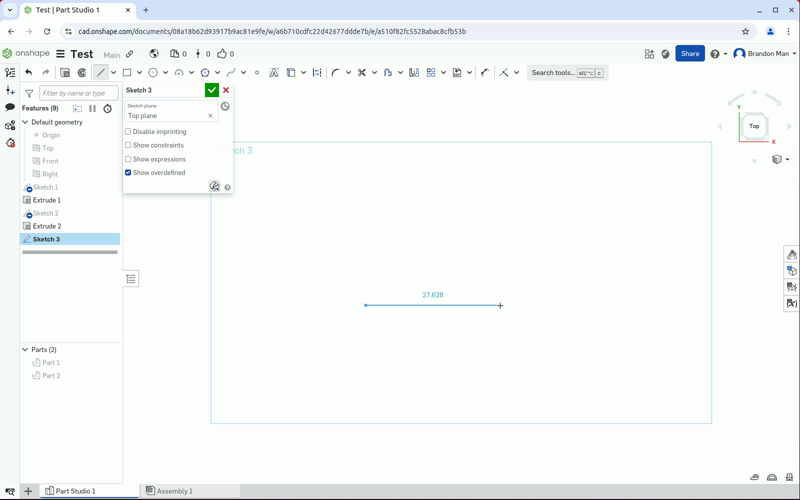
click(500, 305)
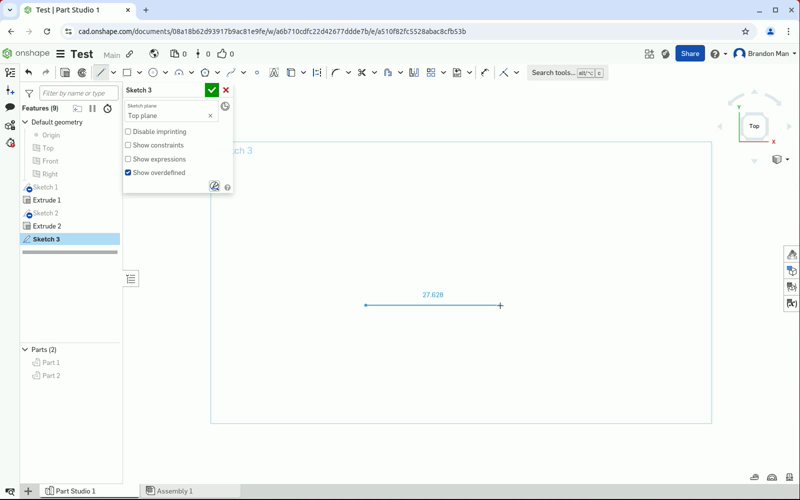
key_up(shift)
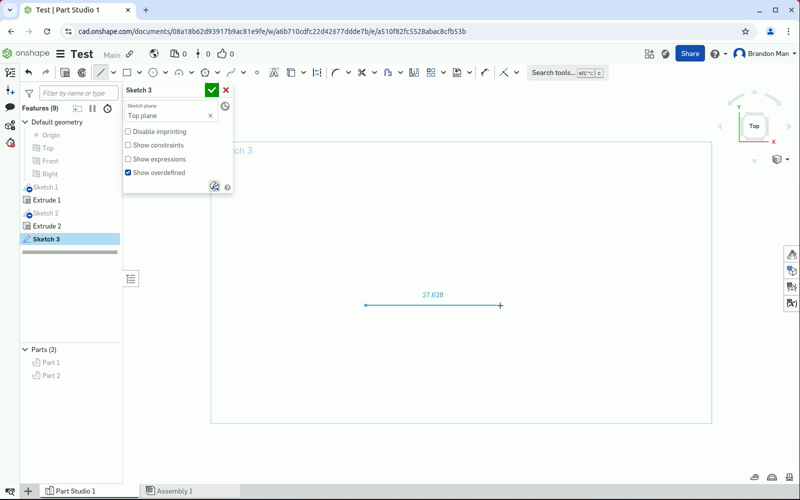
key_down(shift)
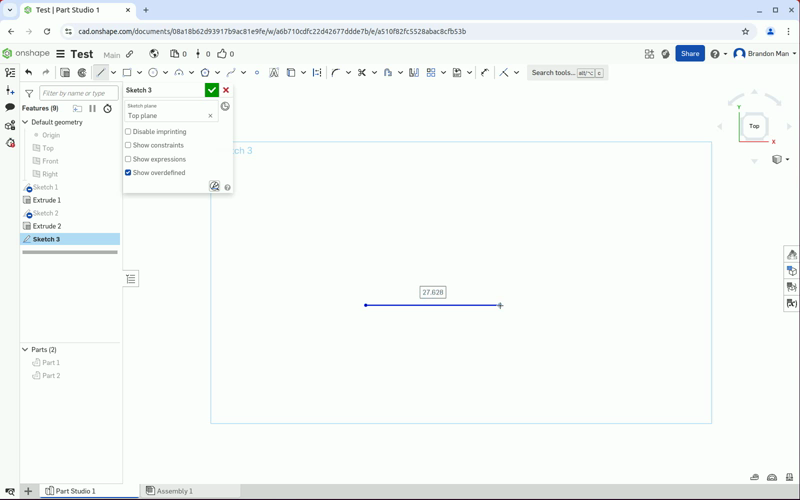
mouse_move(530, 305)
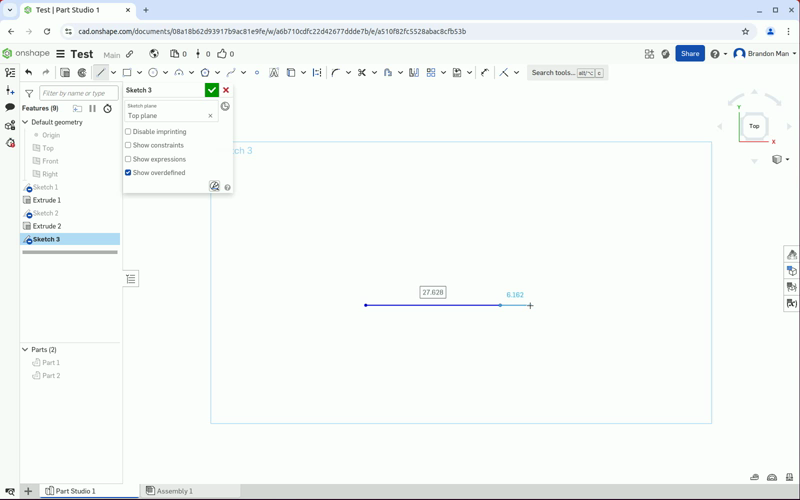
mouse_move(500, 282)
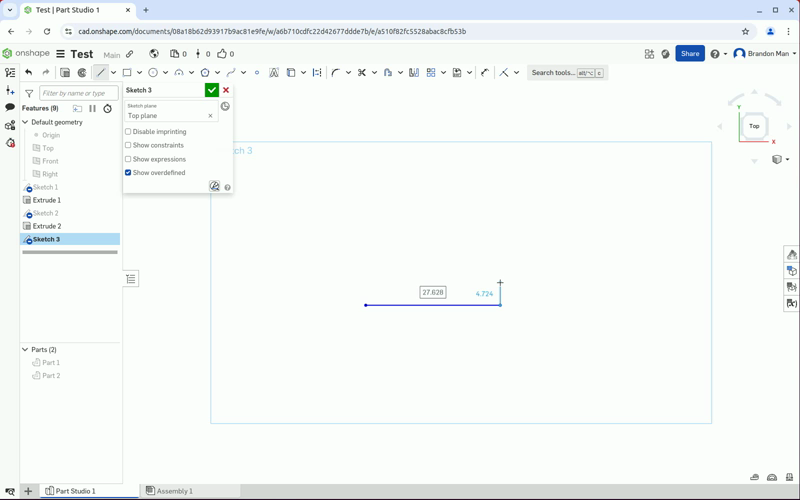
click(500, 282)
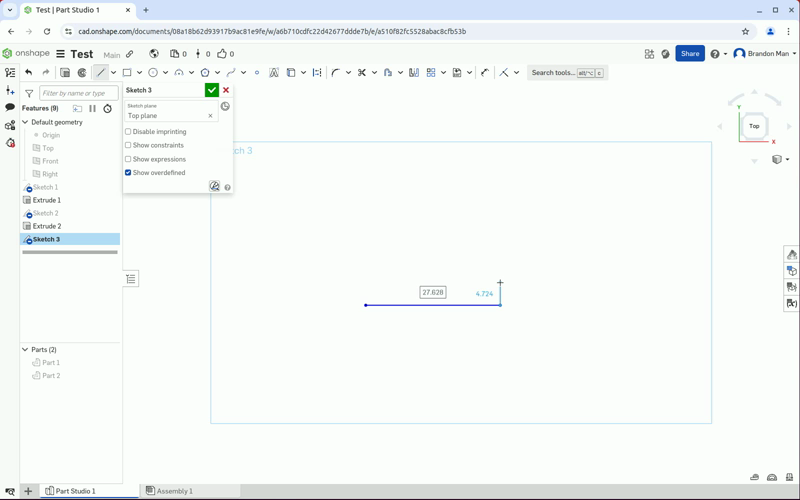
key_up(shift)
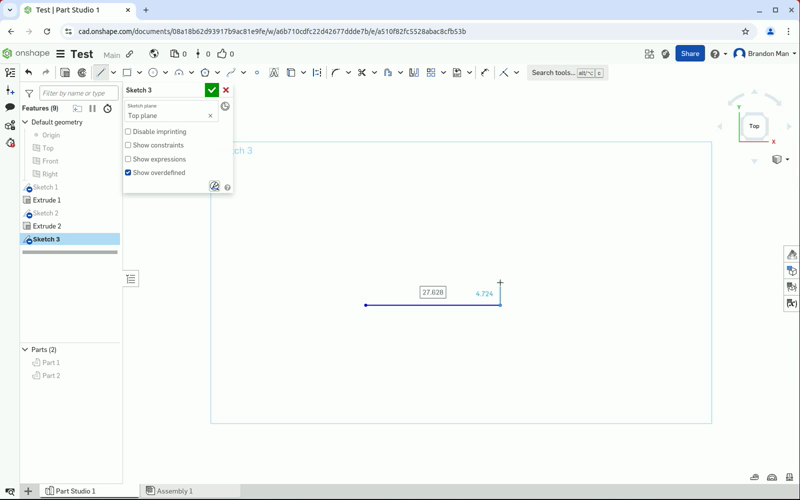
key_down(shift)
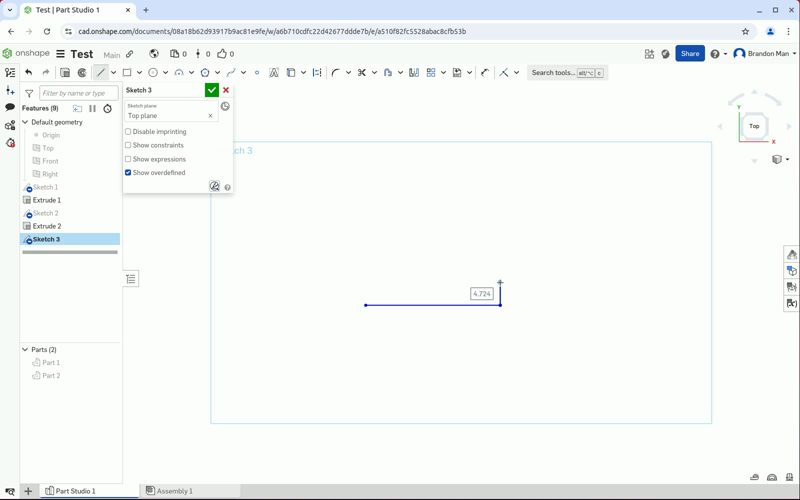
mouse_move(365, 282)
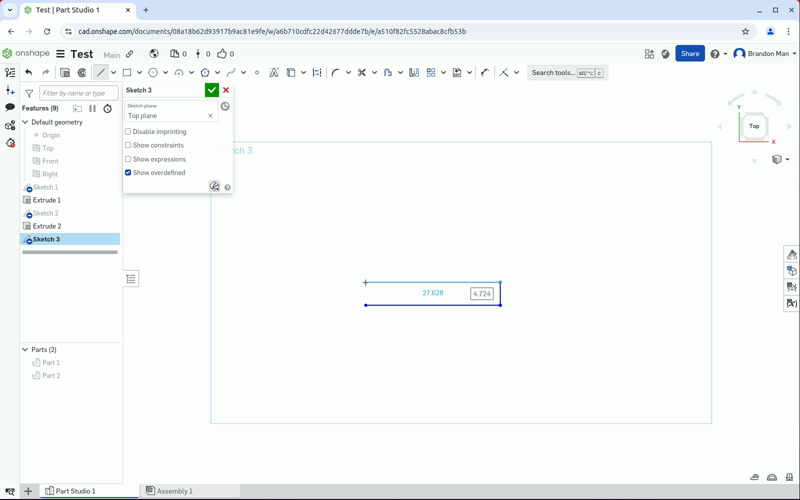
click(365, 282)
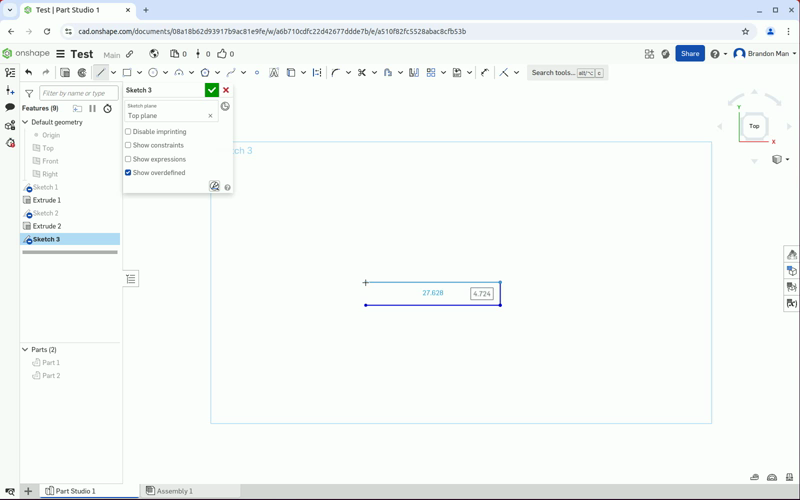
key_up(shift)
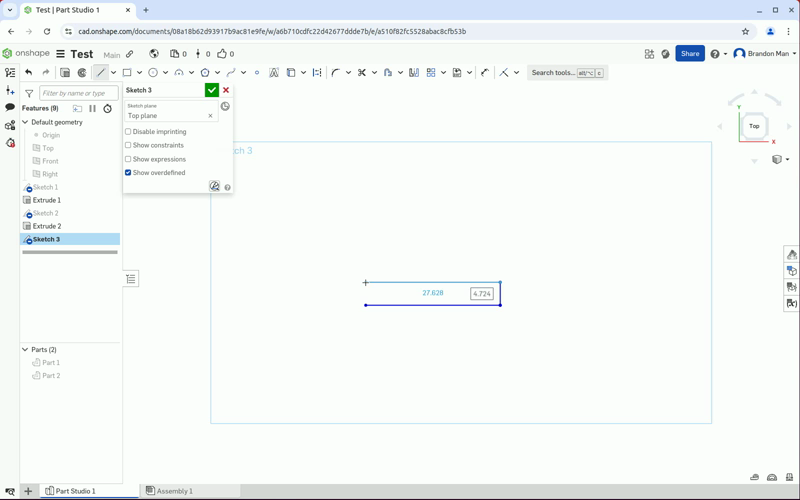
mouse_move(395, 282)
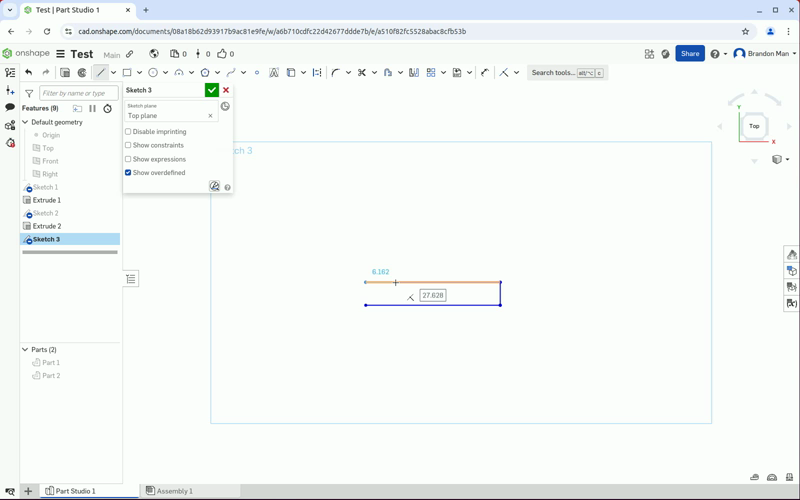
key_down(shift)
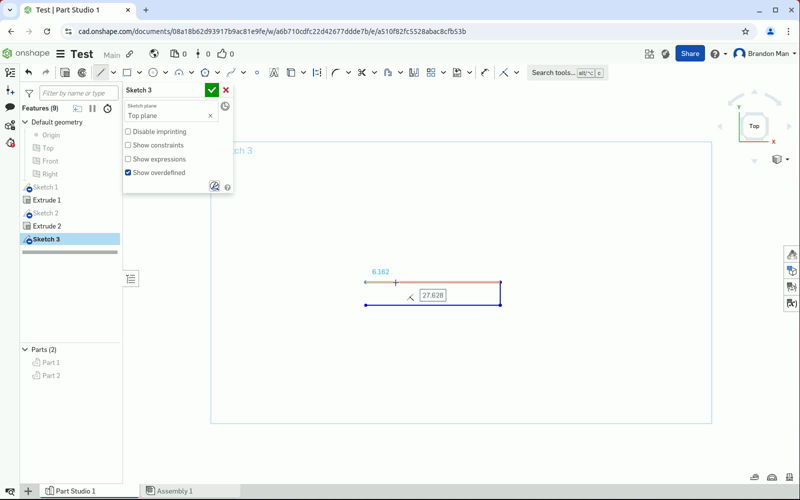
mouse_move(365, 305)
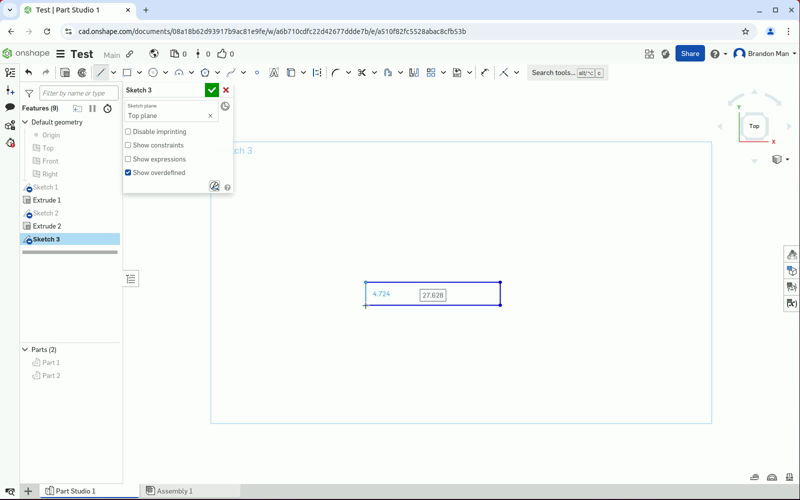
key_up(shift)
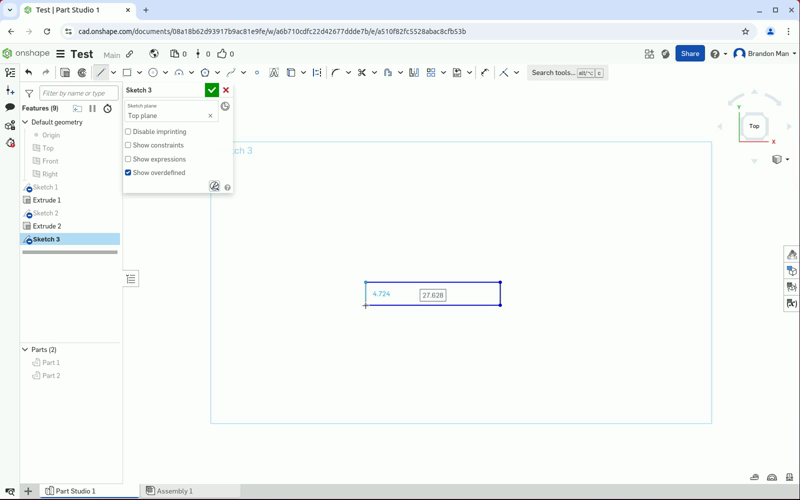
click(365, 305)
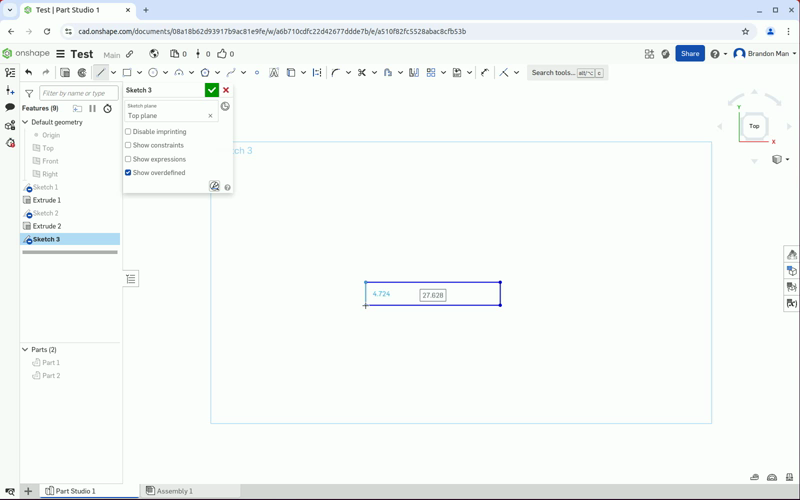
key(esc)
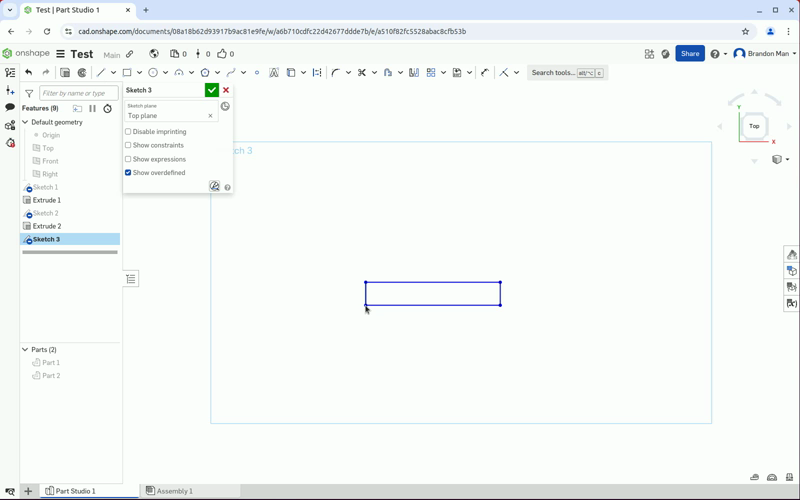
mouse_move(482, 300)
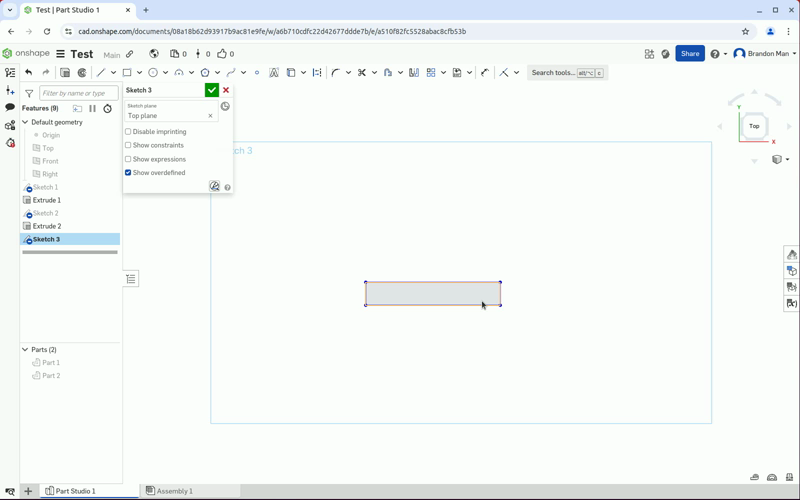
click(482, 300)
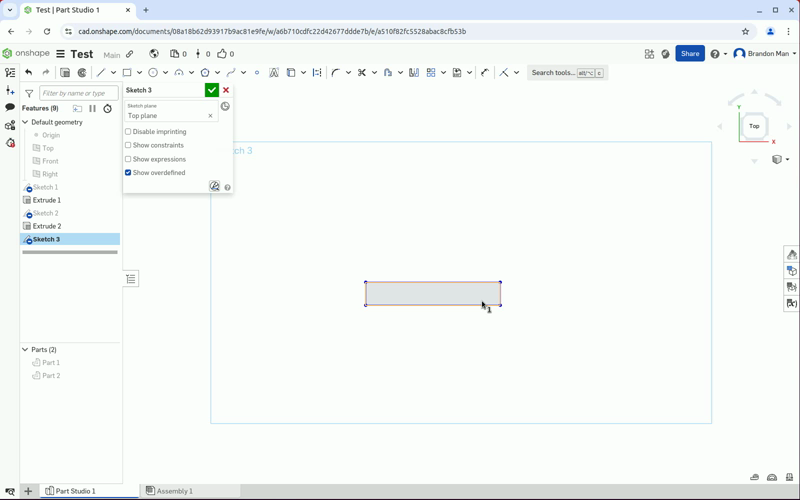
mouse_move(73, 352)
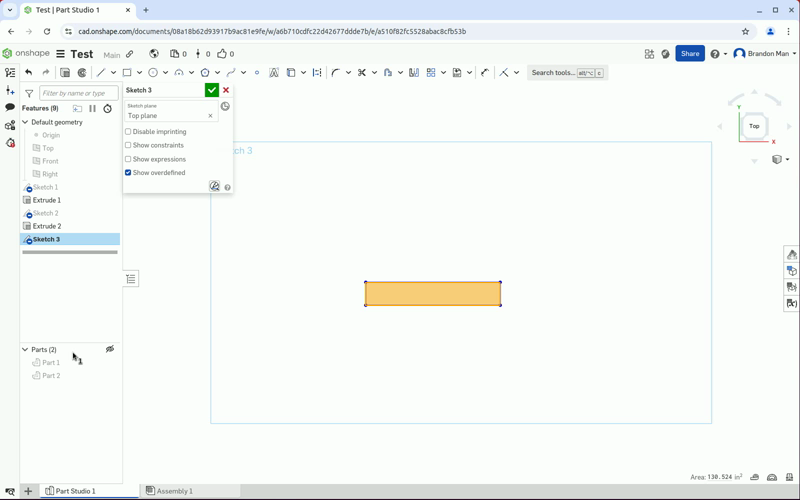
key(shift+y)
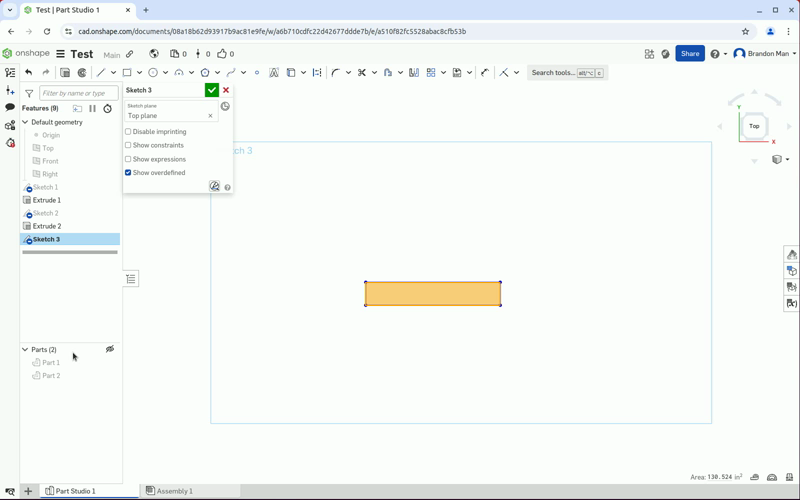
key(shift+e)
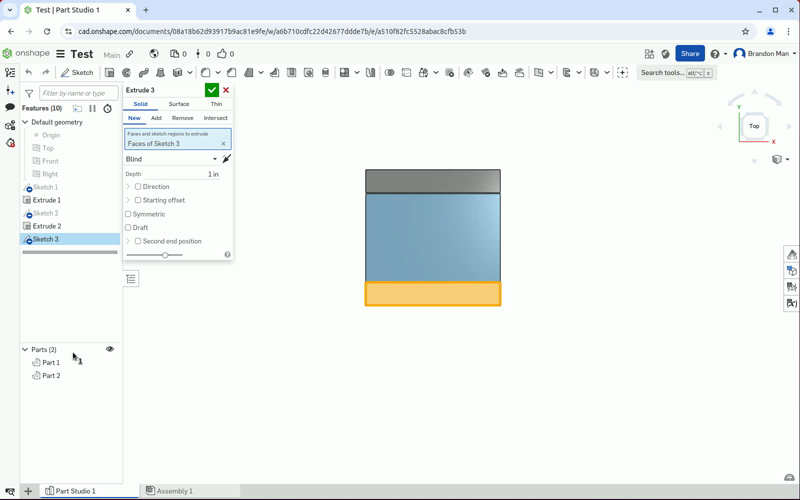
mouse_move(143, 106)
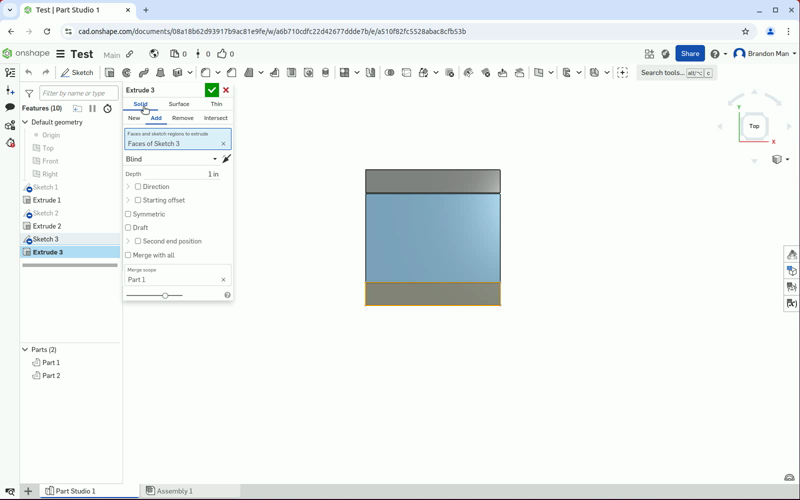
click(143, 106)
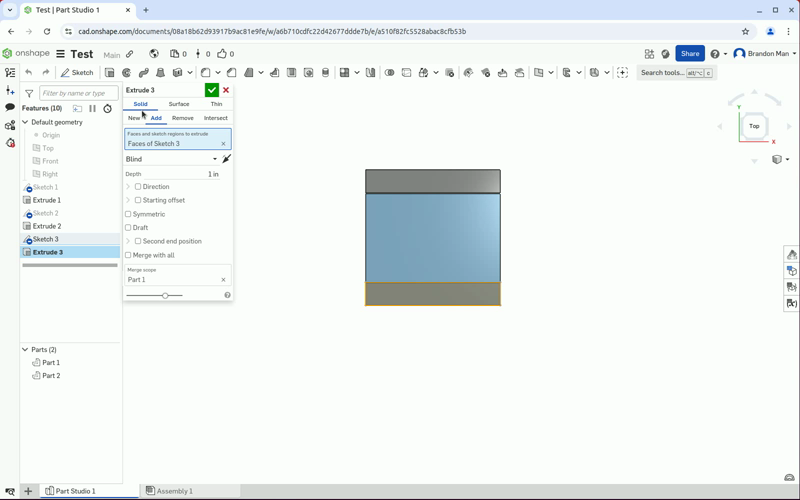
mouse_move(137, 120)
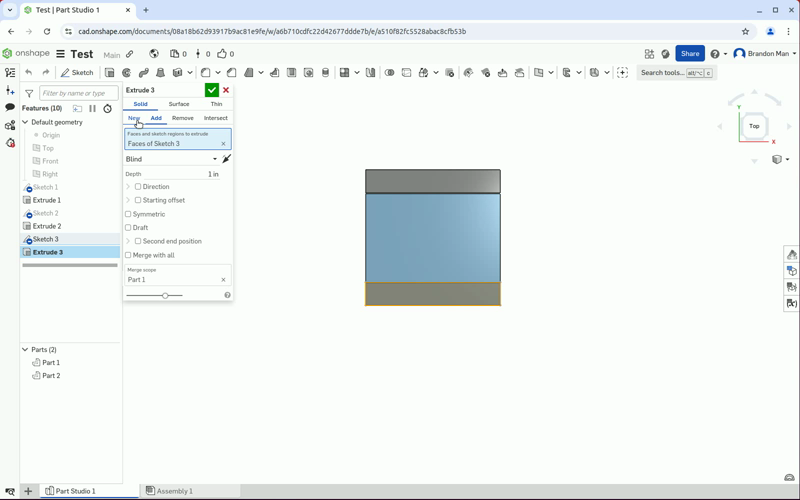
click(137, 120)
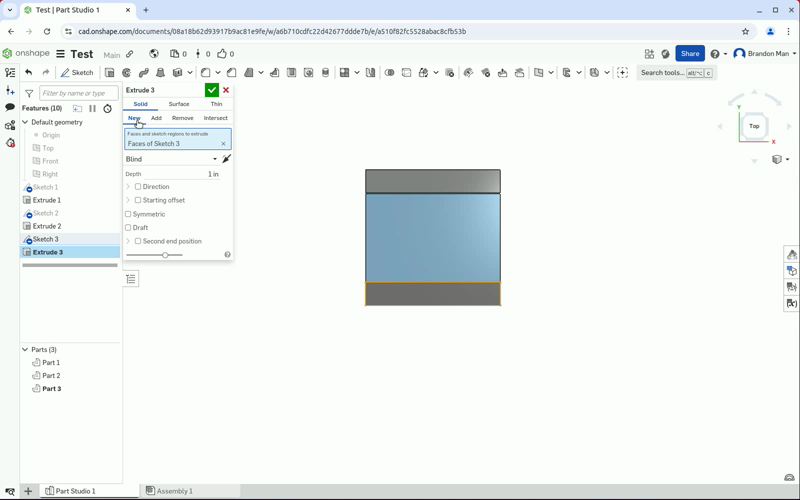
key(tab, 4)
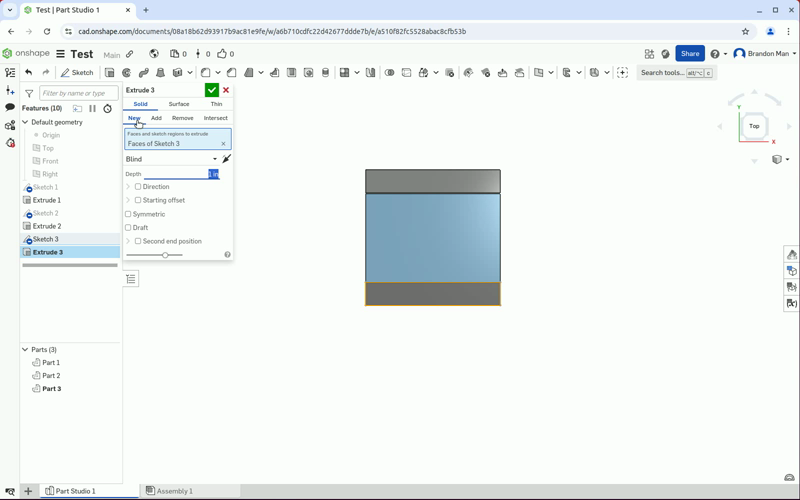
text(23.108)
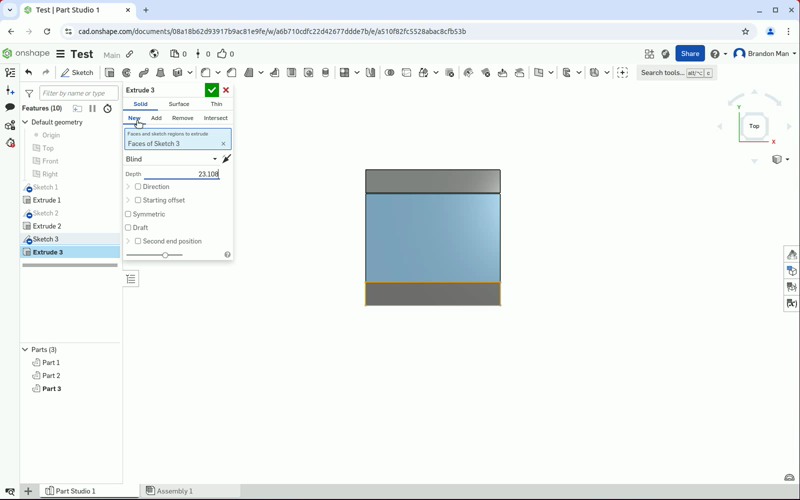
key(enter)
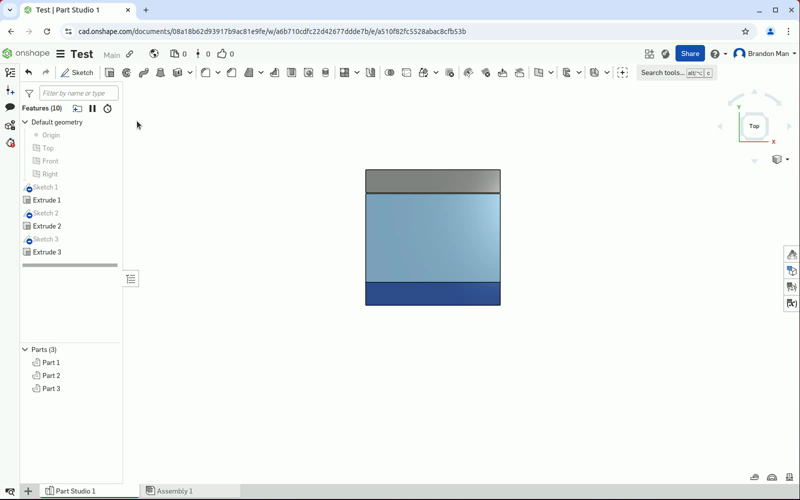
key(shift+h)
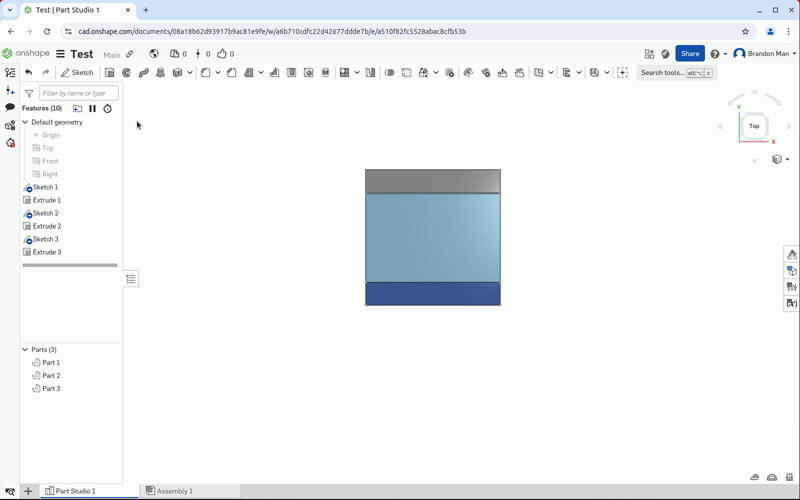
key(shift+h)
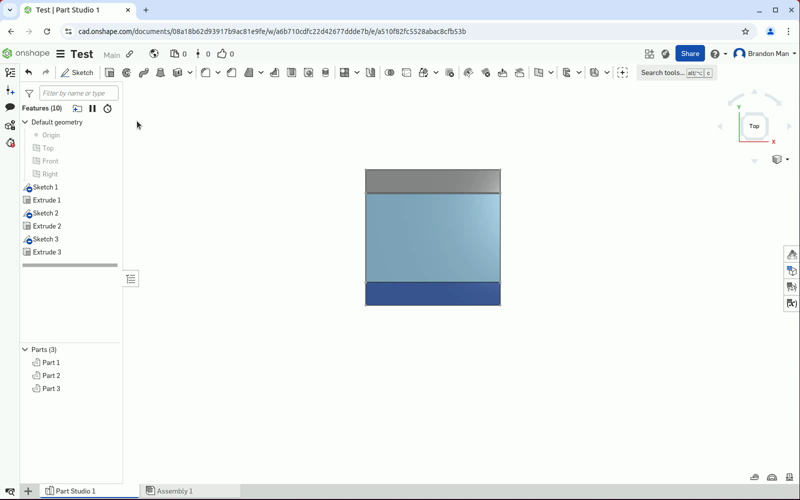
key(shift+7)
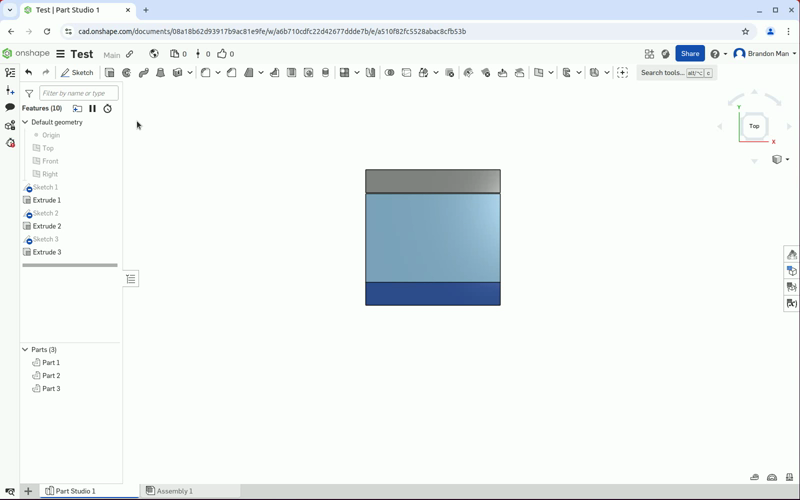
key(up, 3)
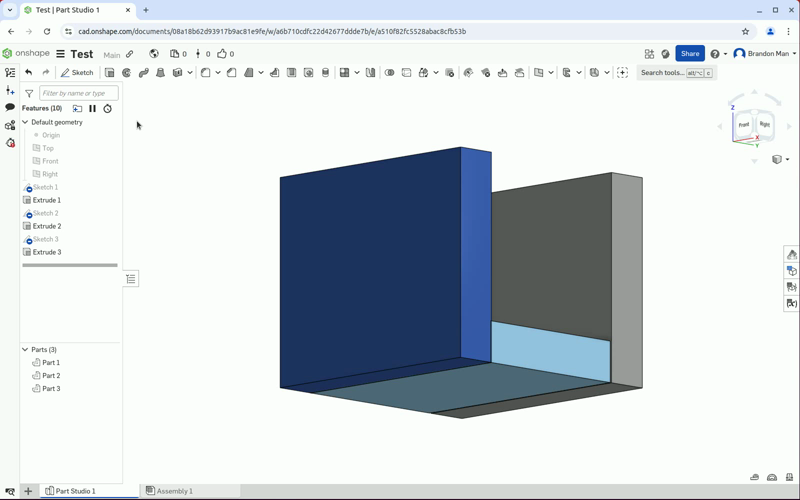
key(left, 3)
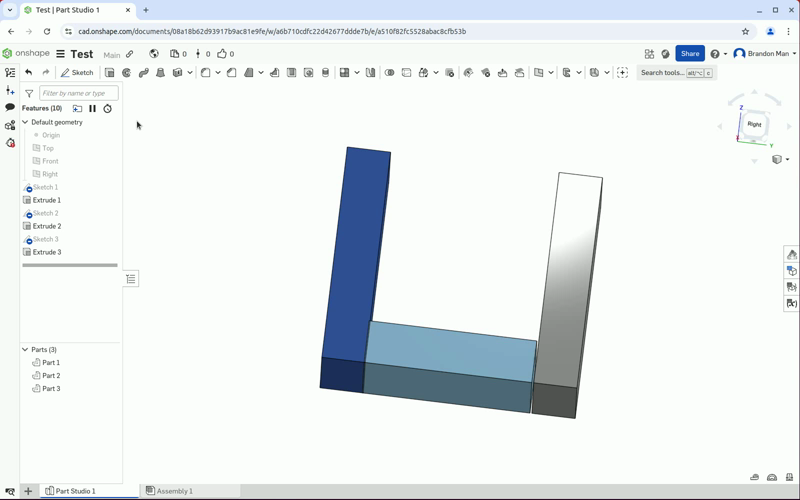
key(right, 3)
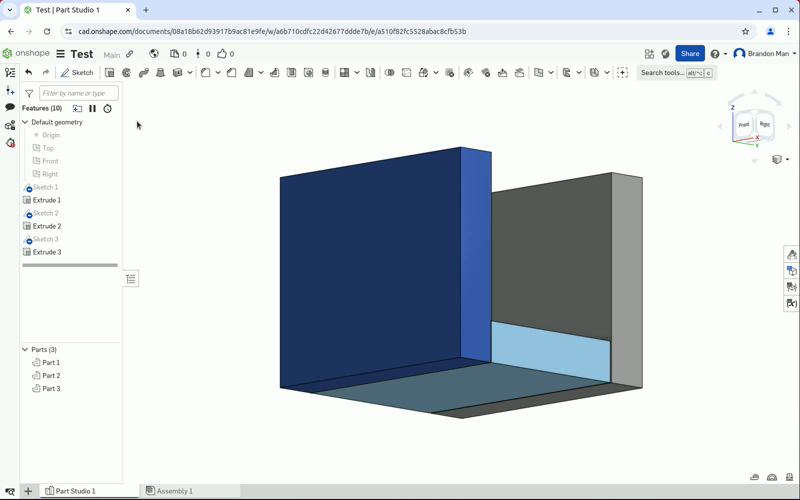
key(down, 3)
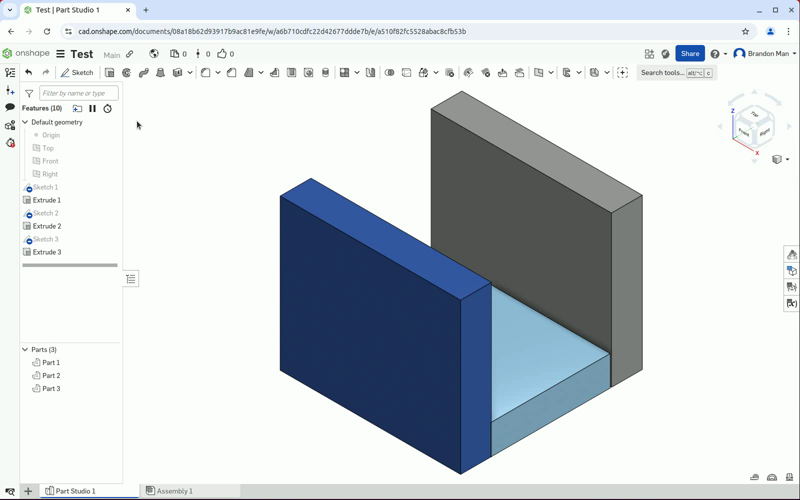
mouse_move(73, 189)
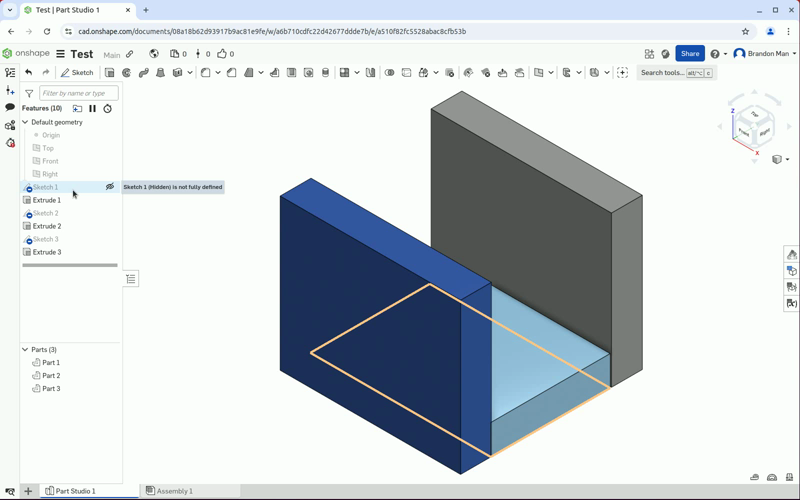
click(73, 189)